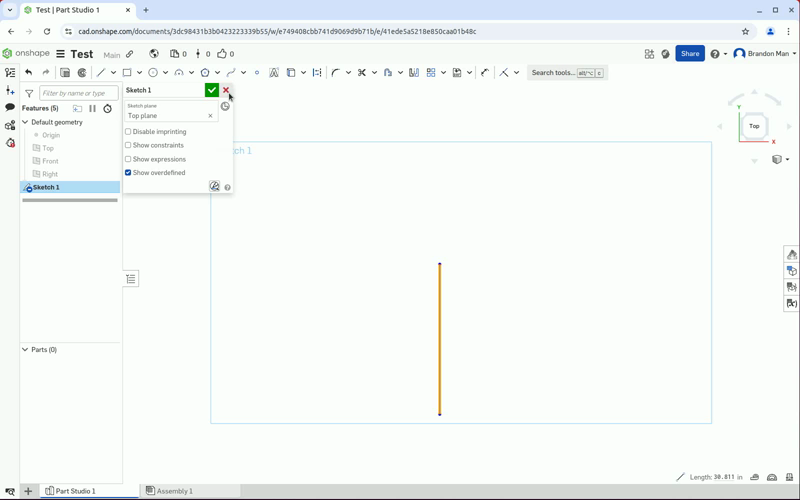
key(shift+h)
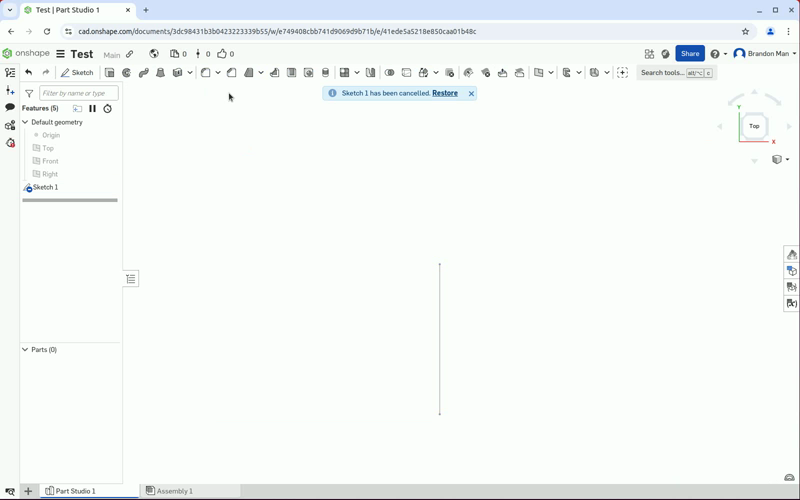
key(shift+s)
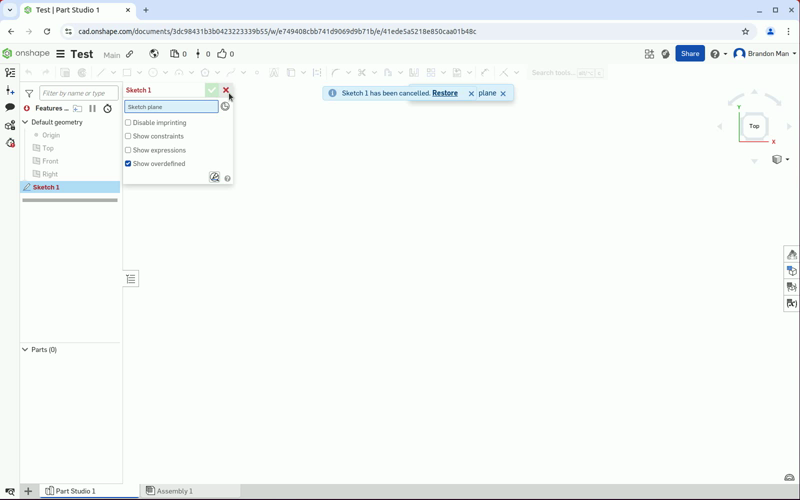
mouse_move(73, 150)
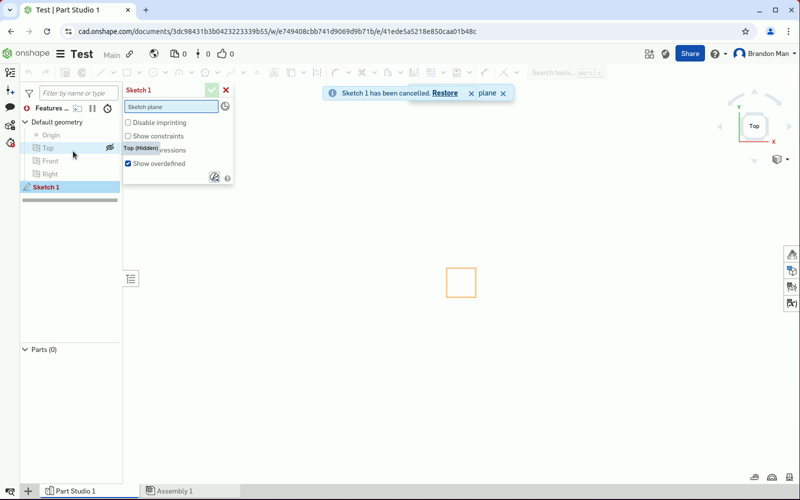
click(73, 150)
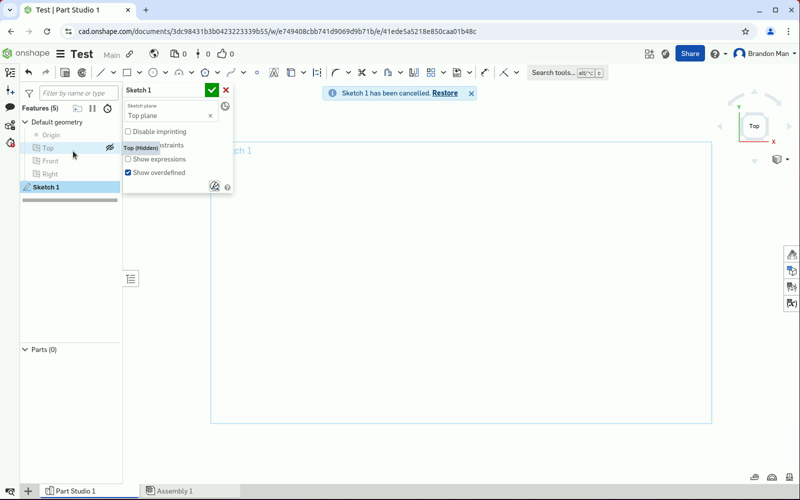
mouse_move(73, 352)
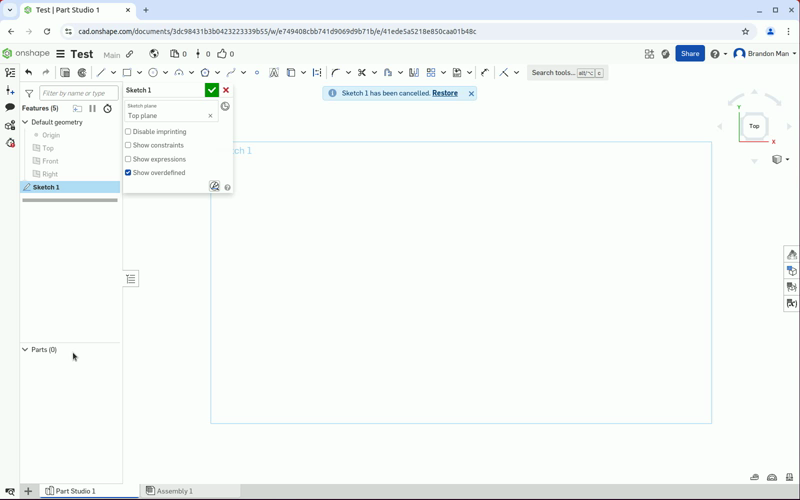
key(y)
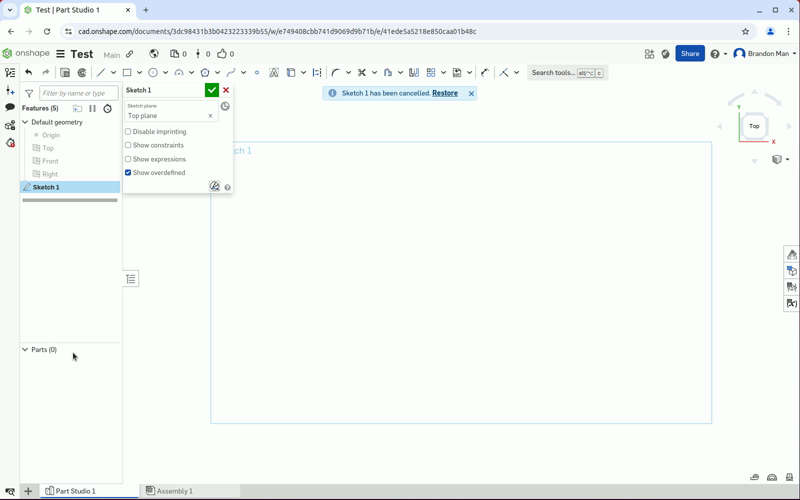
key(l)
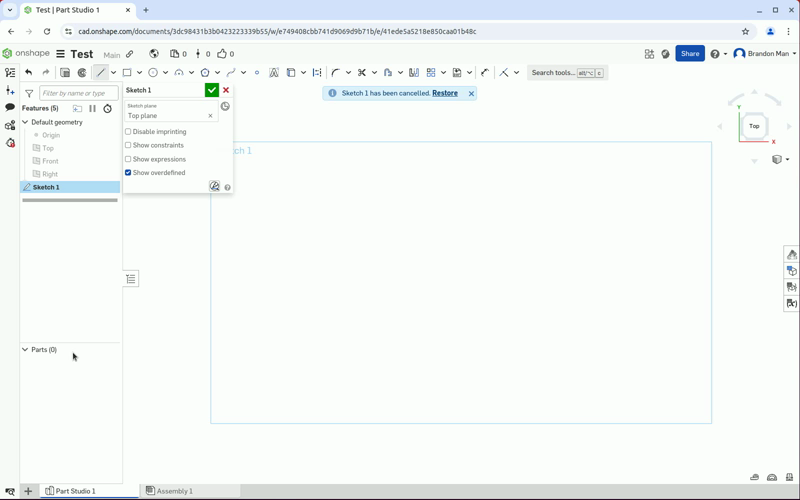
key_down(shift)
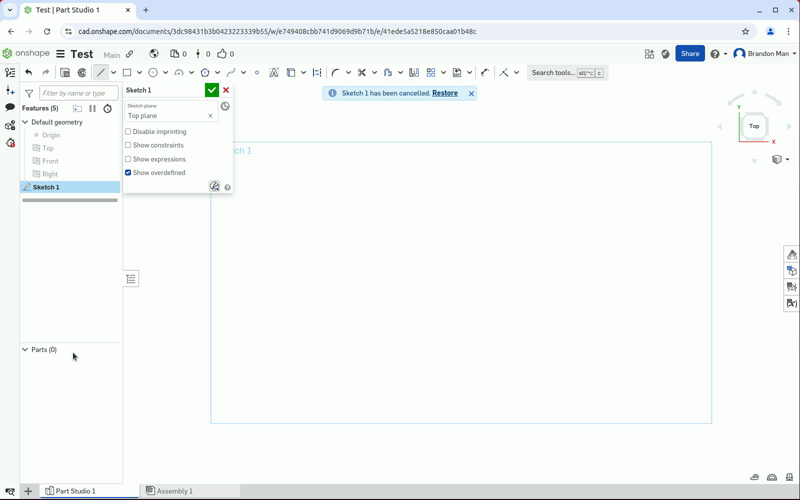
mouse_move(348, 379)
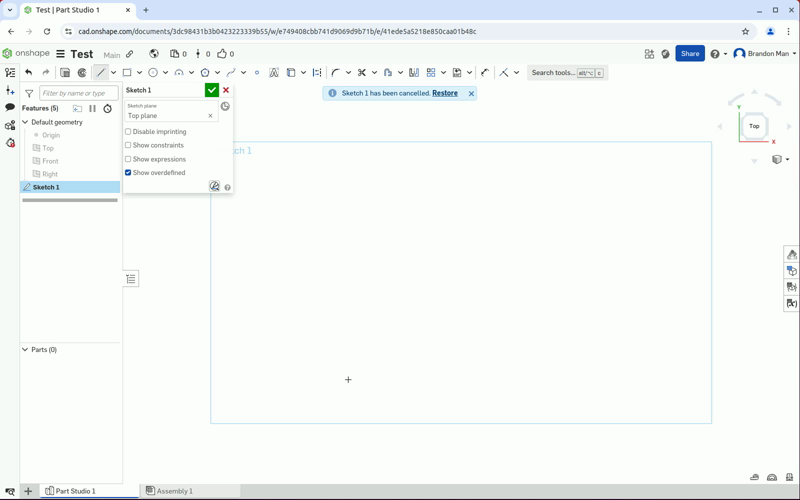
click(348, 379)
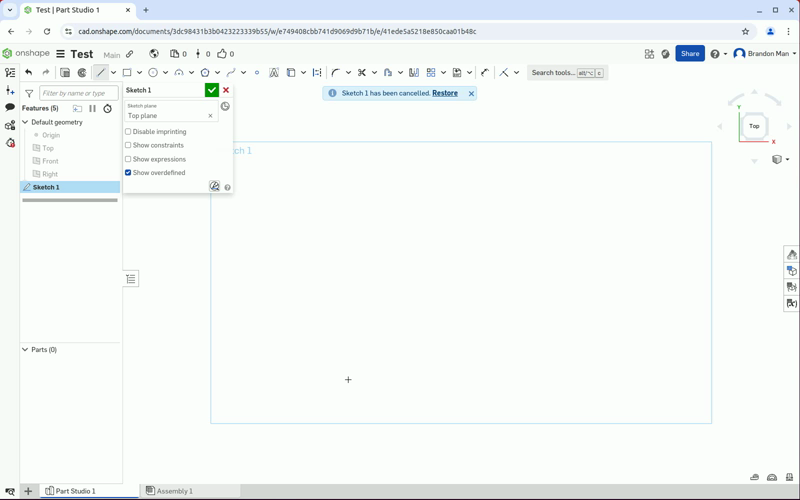
key_up(shift)
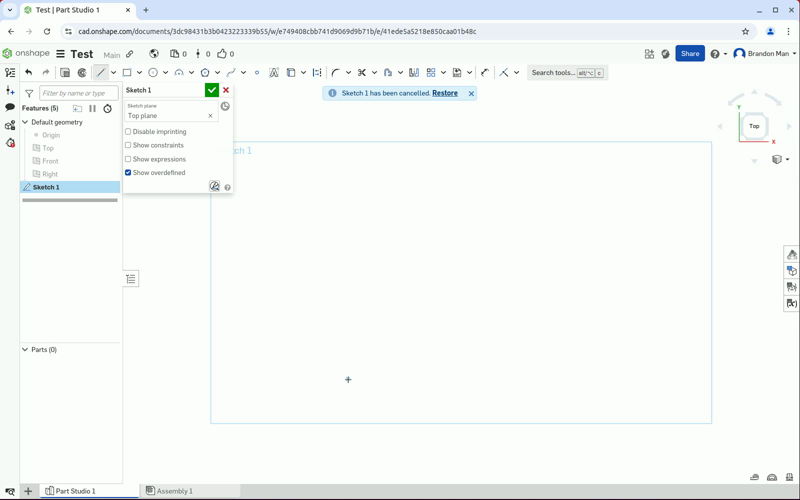
key_down(shift)
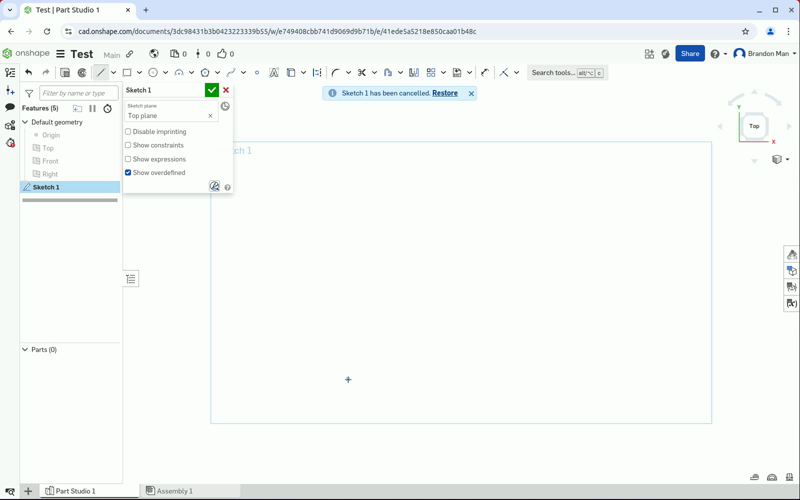
mouse_move(570, 379)
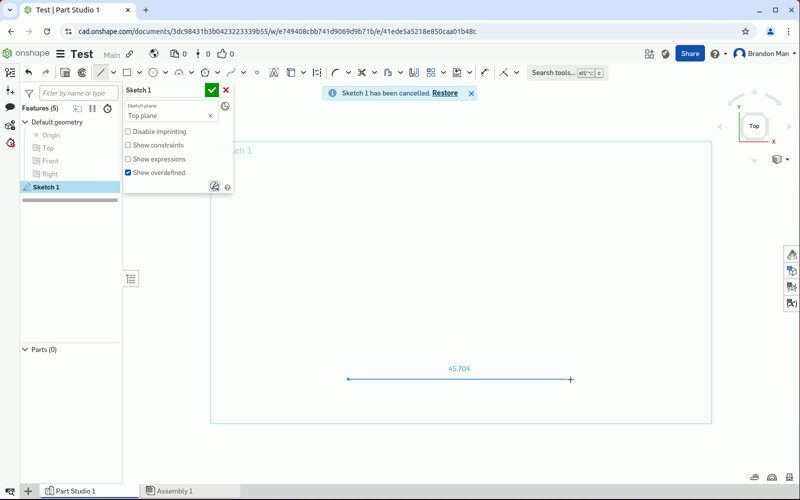
click(570, 379)
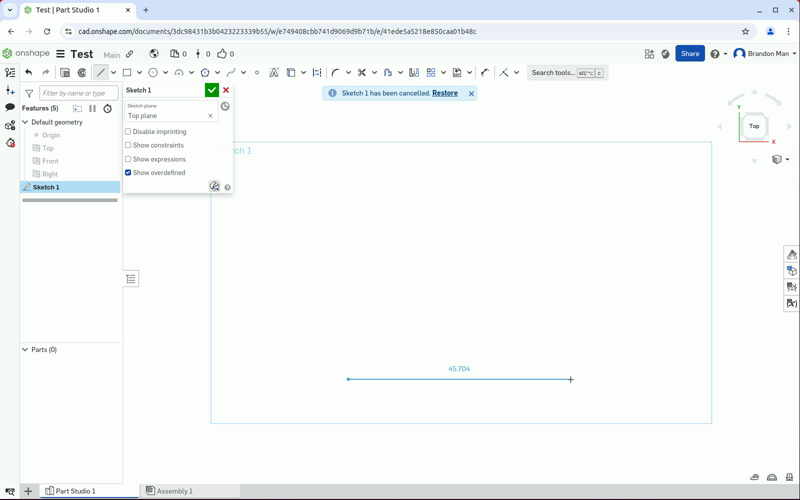
key_up(shift)
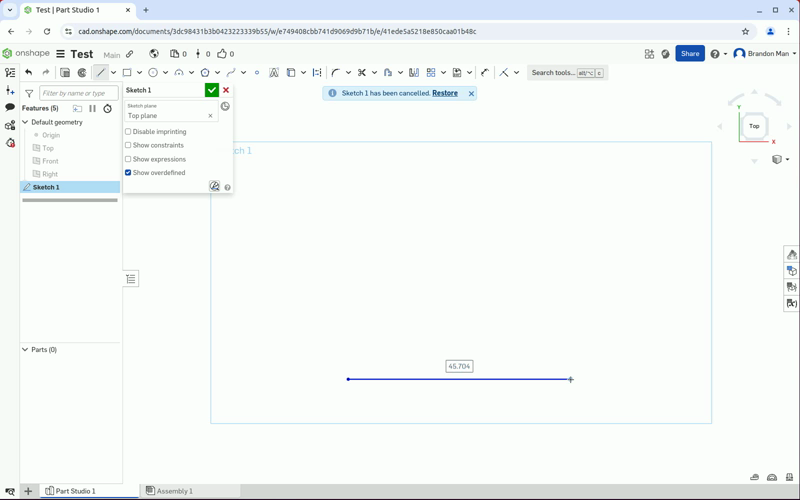
key_down(shift)
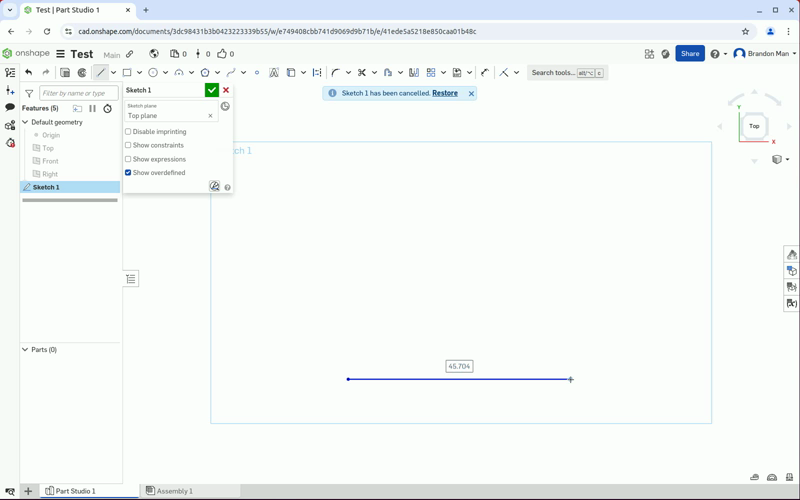
mouse_move(589, 379)
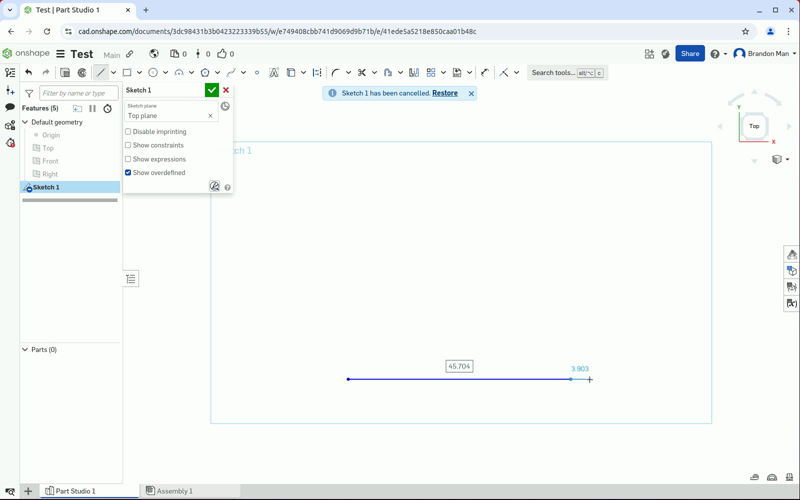
mouse_move(570, 327)
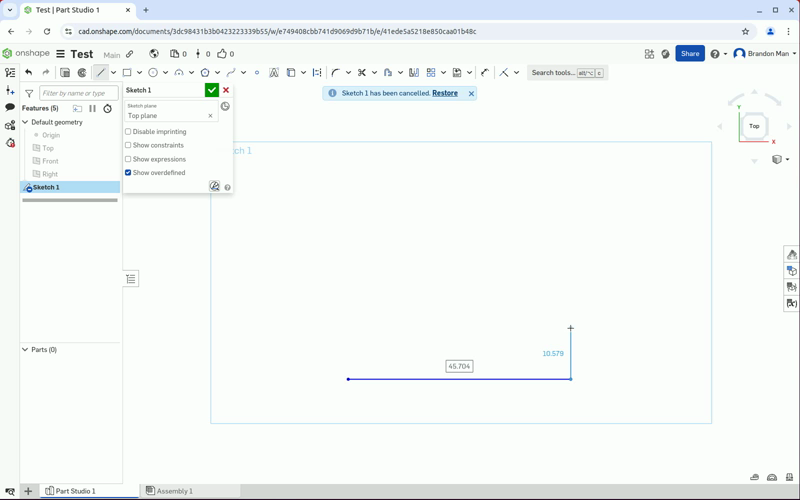
click(570, 327)
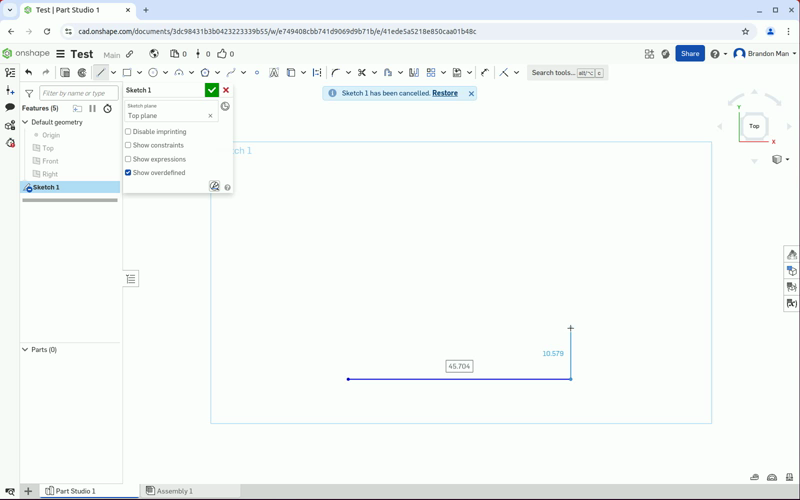
key_up(shift)
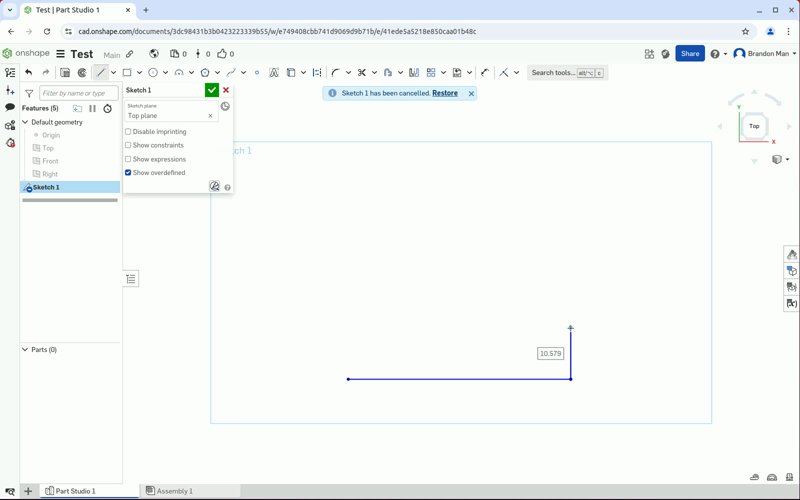
key_down(shift)
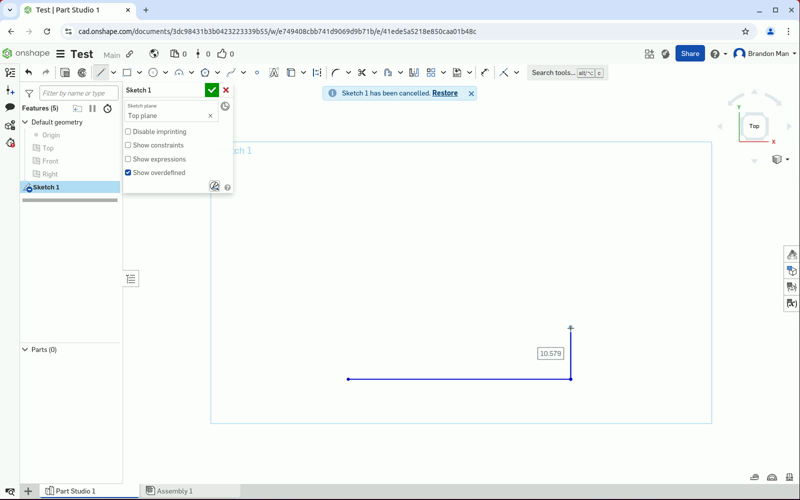
mouse_move(348, 327)
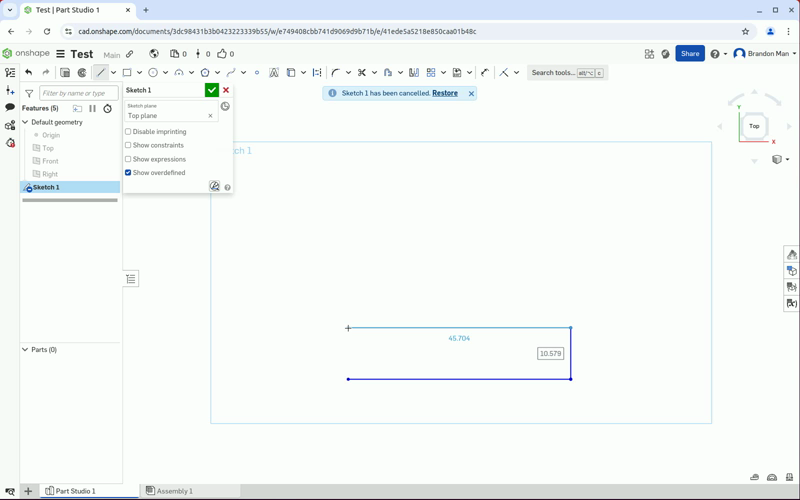
click(348, 327)
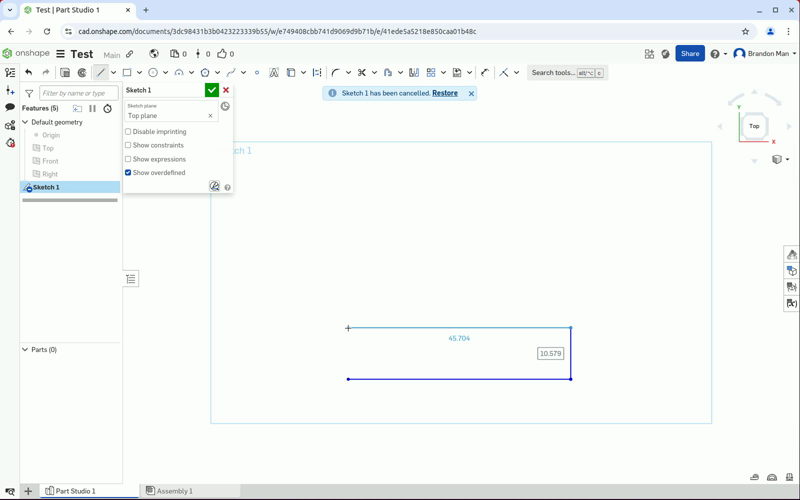
key_up(shift)
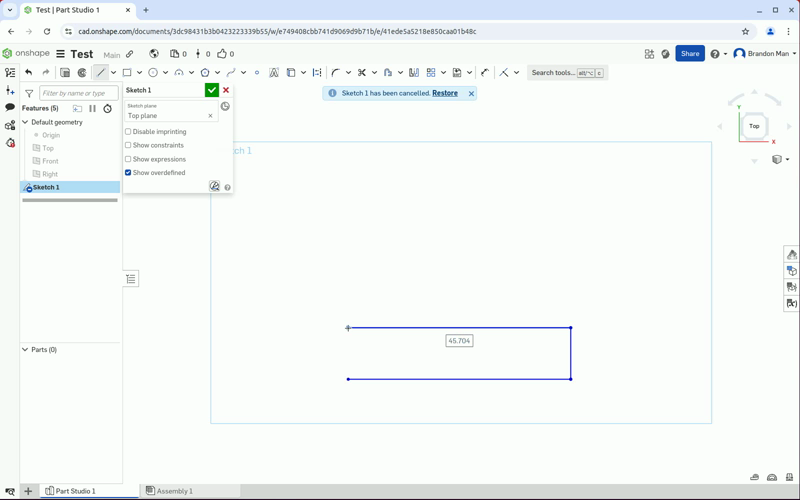
mouse_move(378, 327)
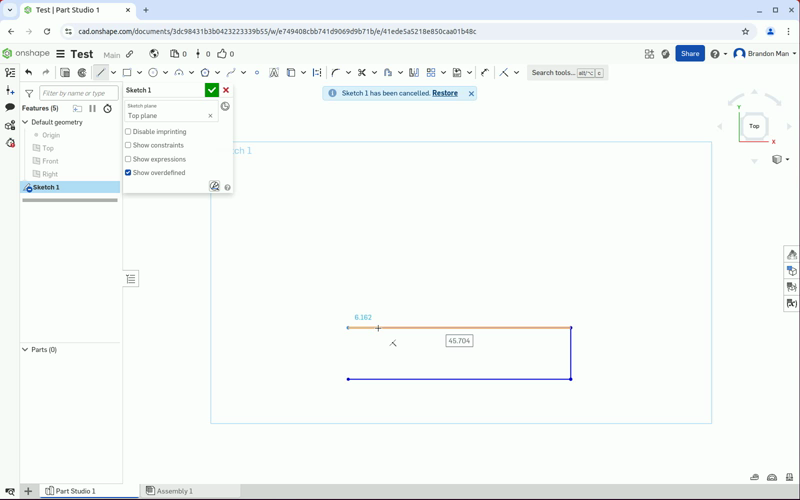
key_down(shift)
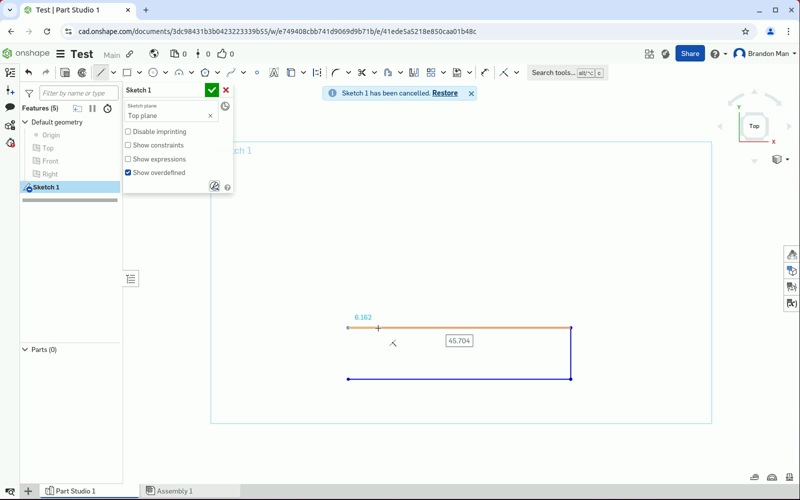
mouse_move(348, 379)
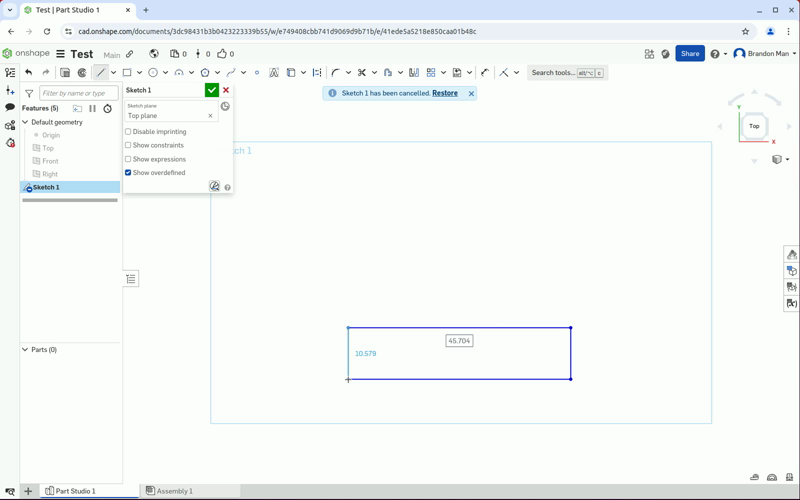
key_up(shift)
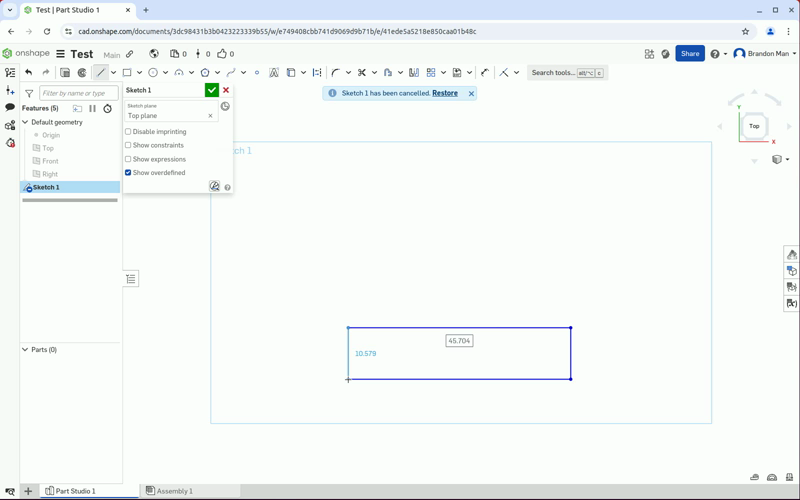
click(348, 379)
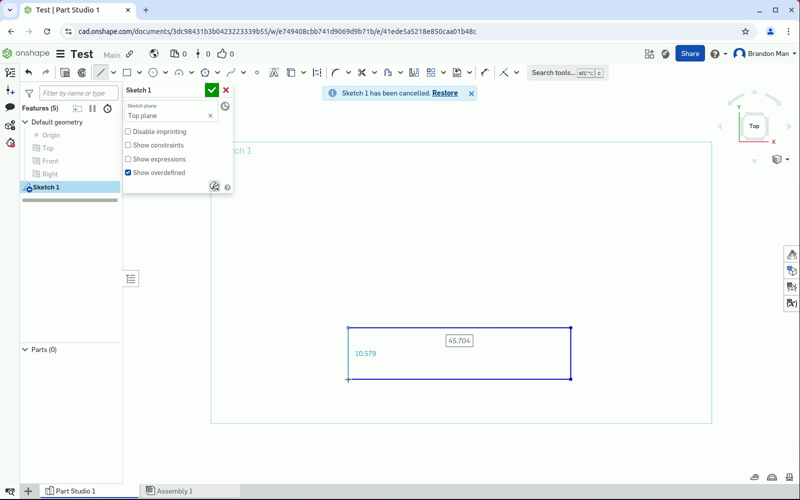
key(esc)
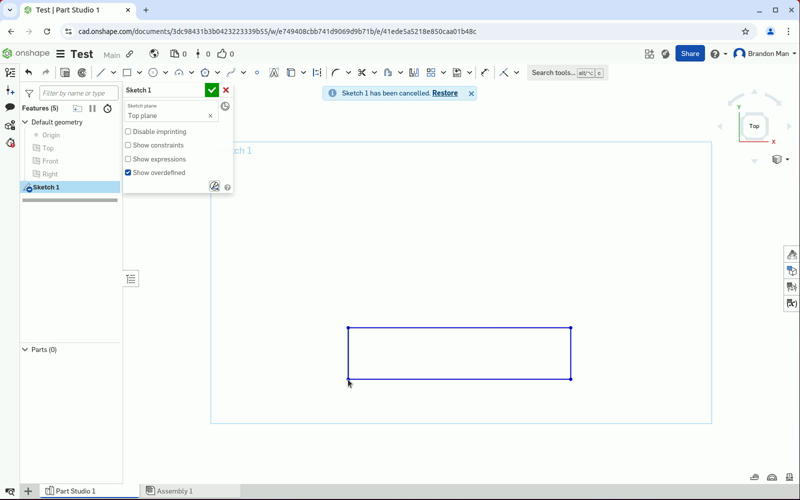
mouse_move(461, 336)
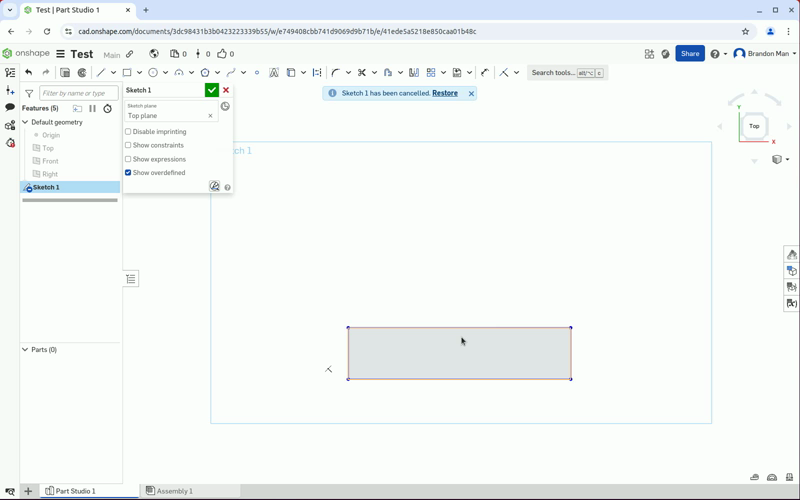
click(461, 336)
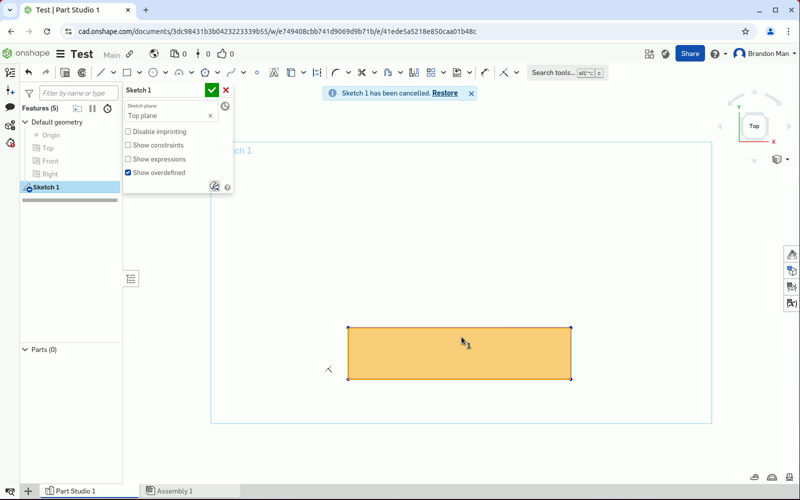
mouse_move(73, 352)
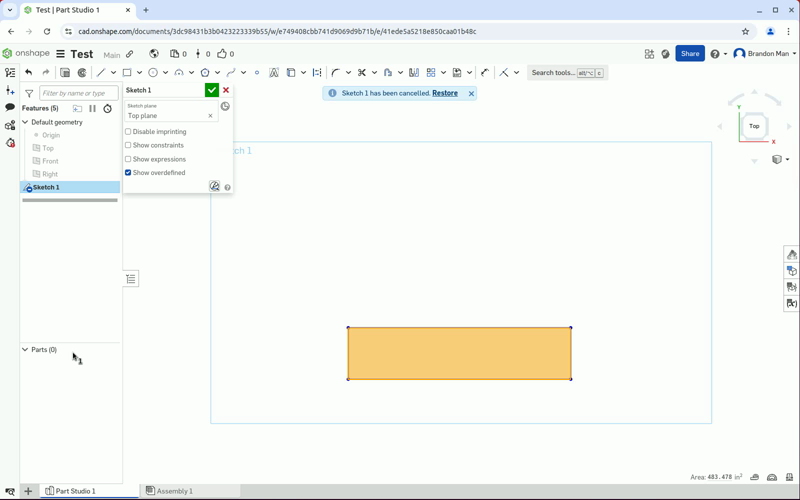
key(shift+y)
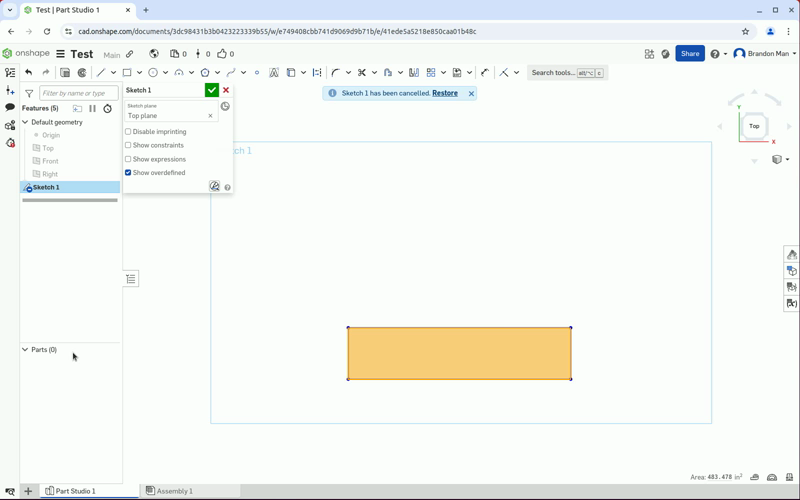
key(shift+e)
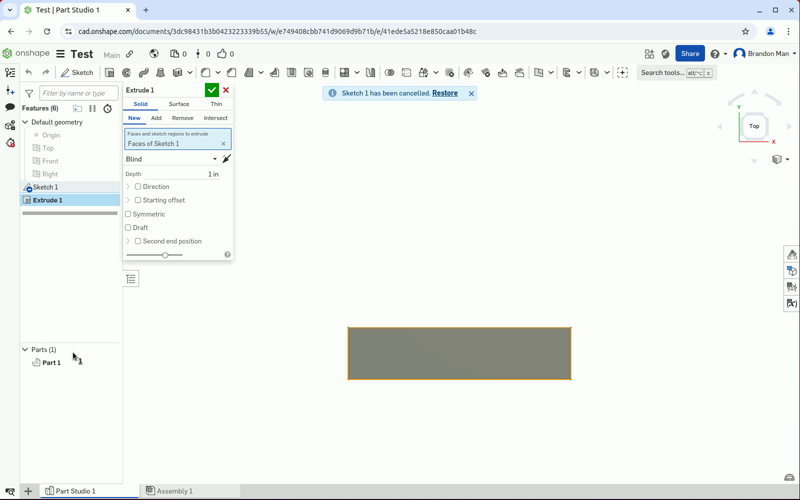
mouse_move(143, 106)
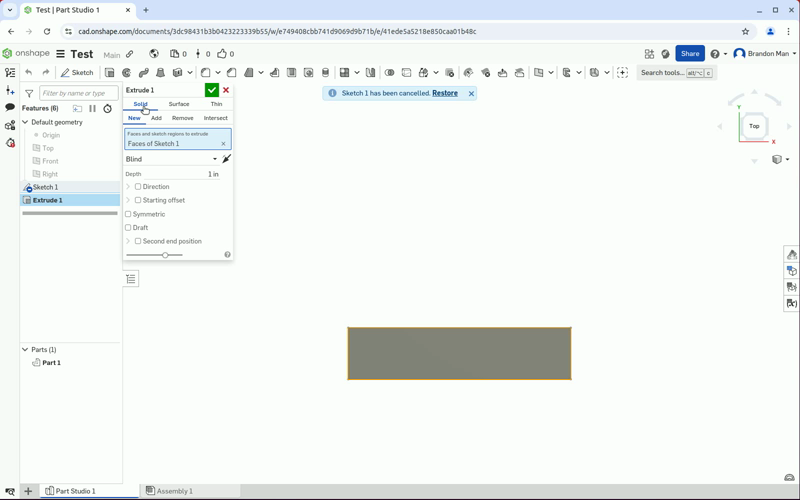
click(143, 106)
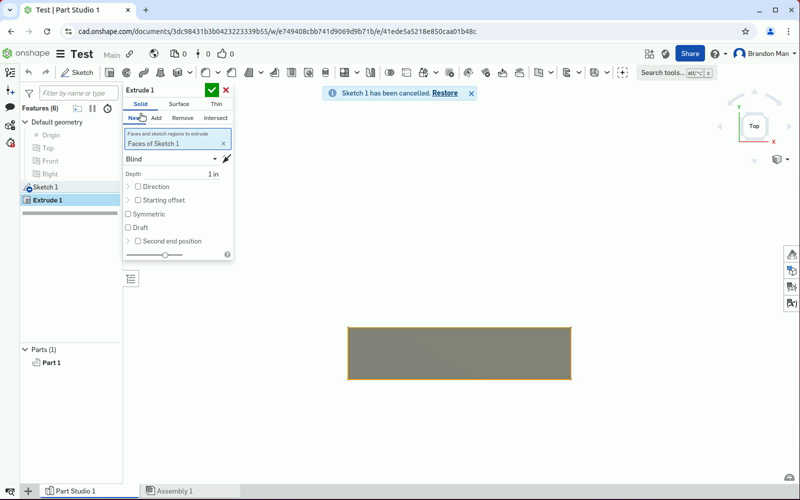
mouse_move(137, 120)
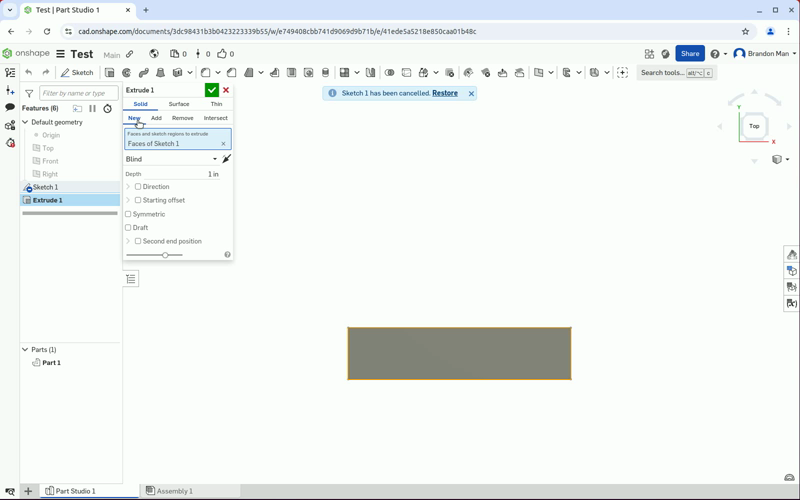
click(137, 120)
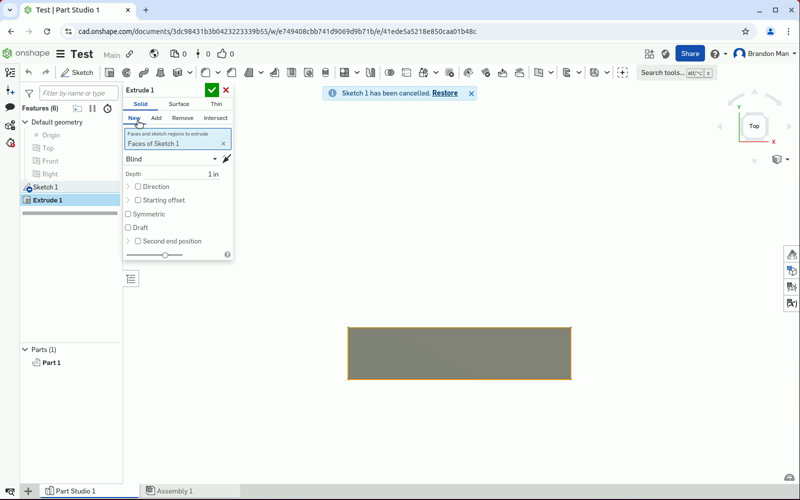
key(tab, 4)
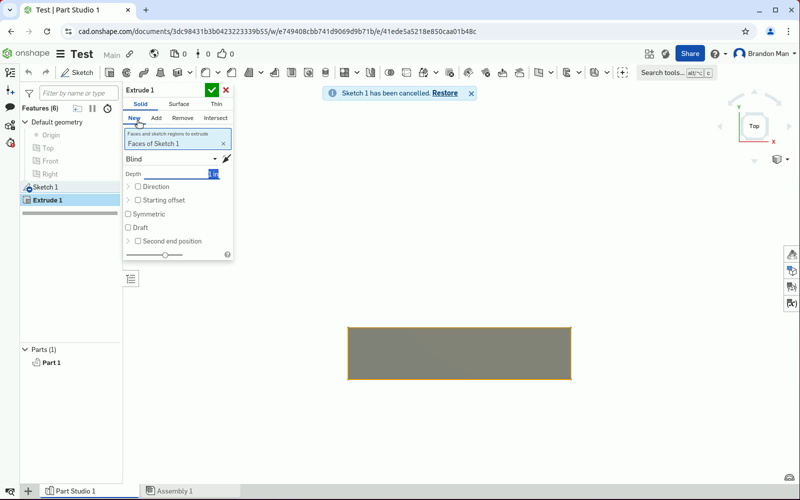
text(0.722)
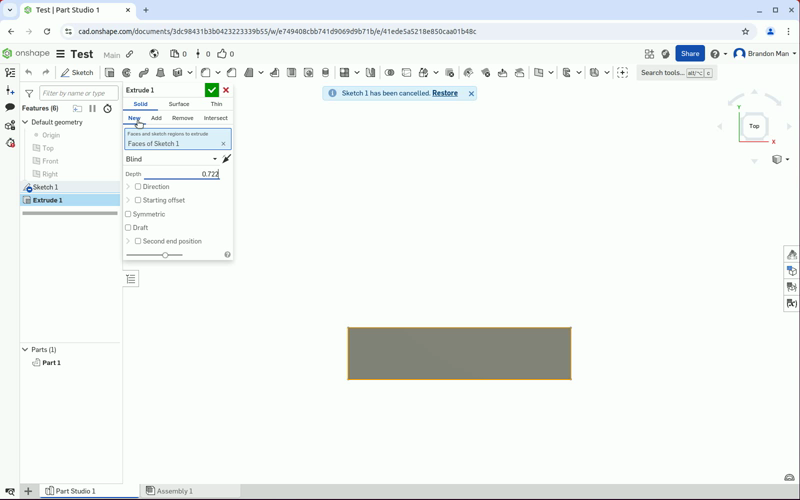
key(enter)
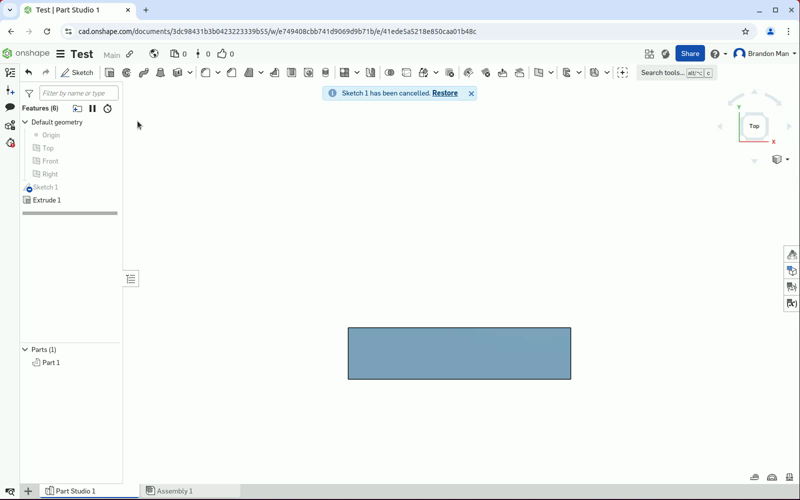
key(shift+h)
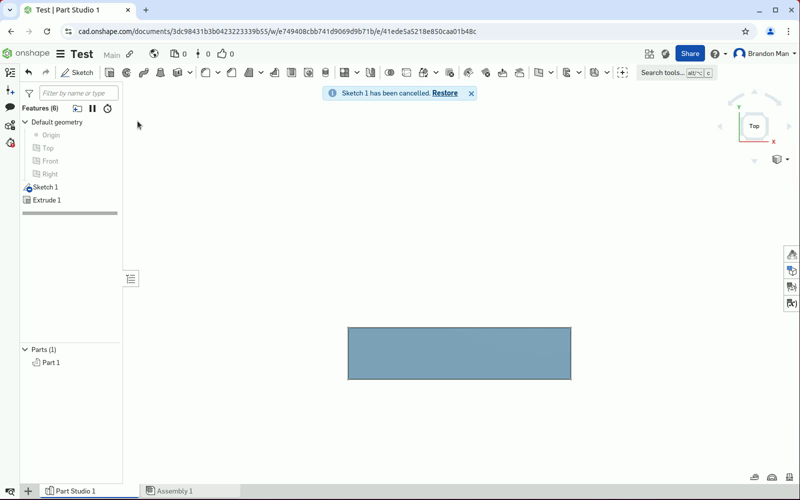
key(shift+h)
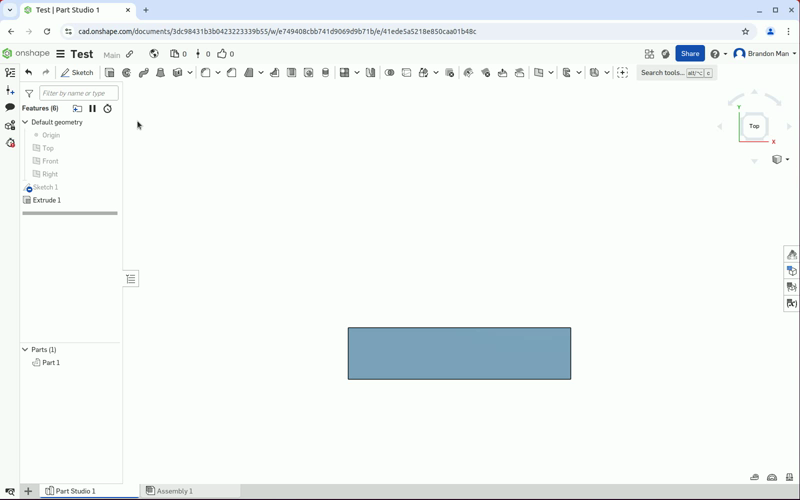
mouse_move(73, 189)
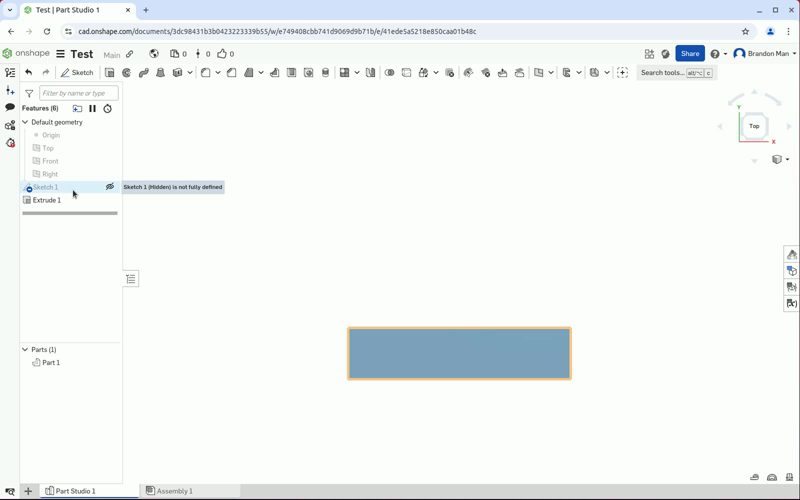
click(73, 189)
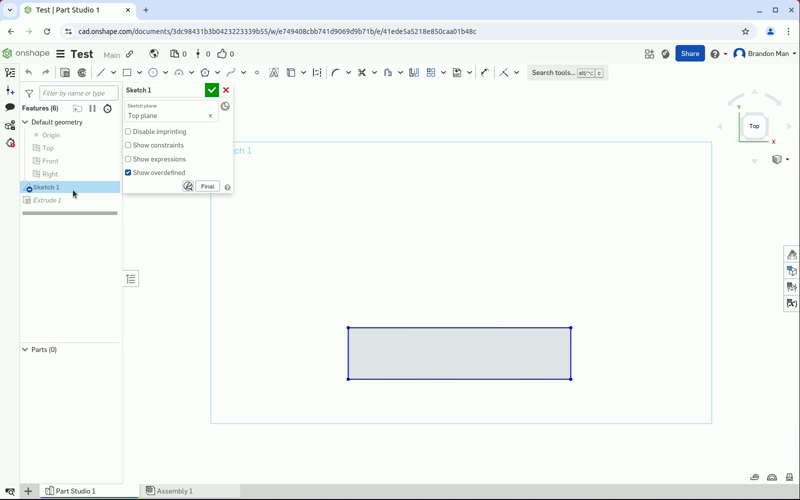
mouse_move(229, 92)
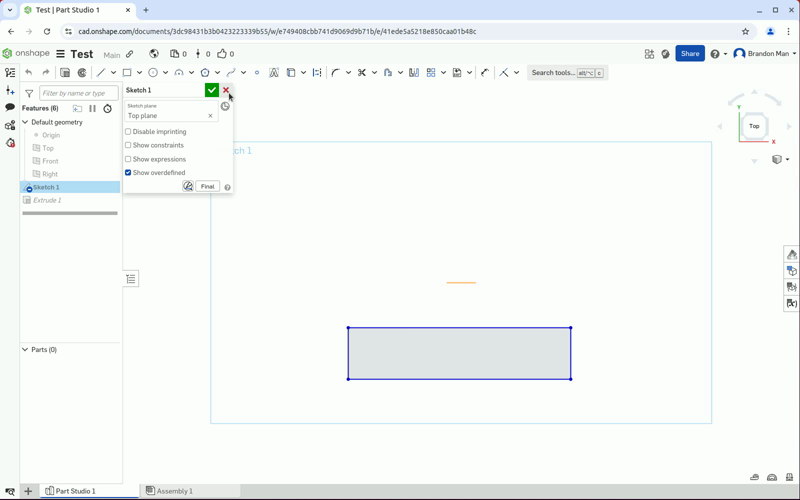
click(229, 92)
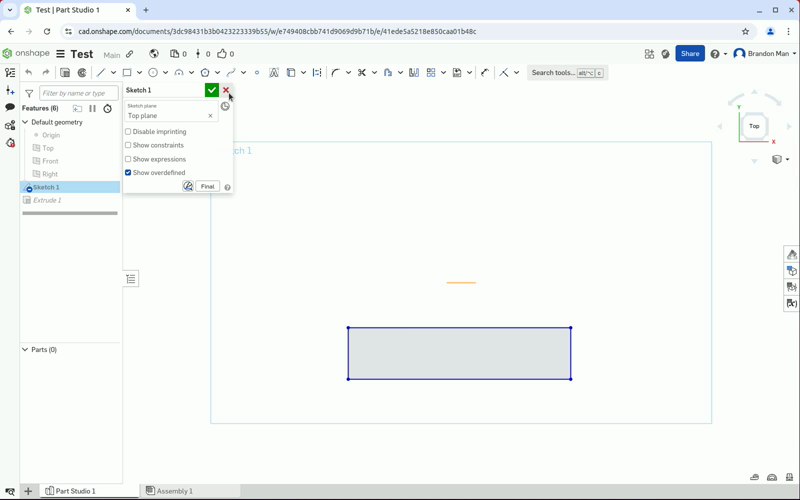
key(shift+s)
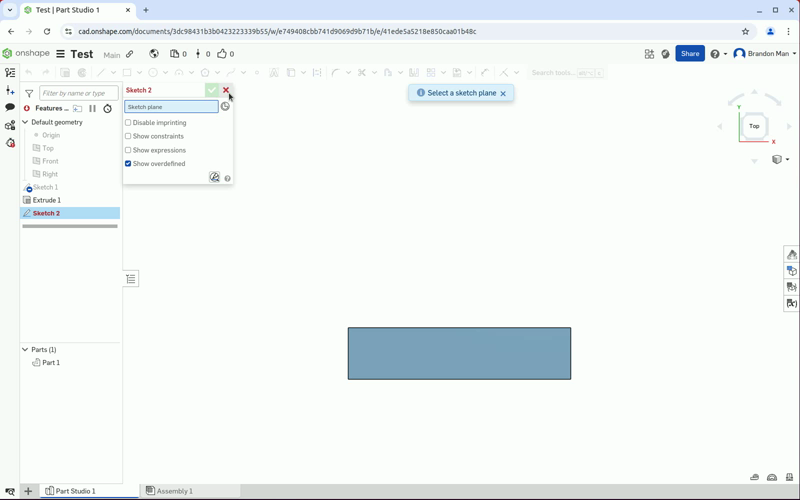
mouse_move(73, 150)
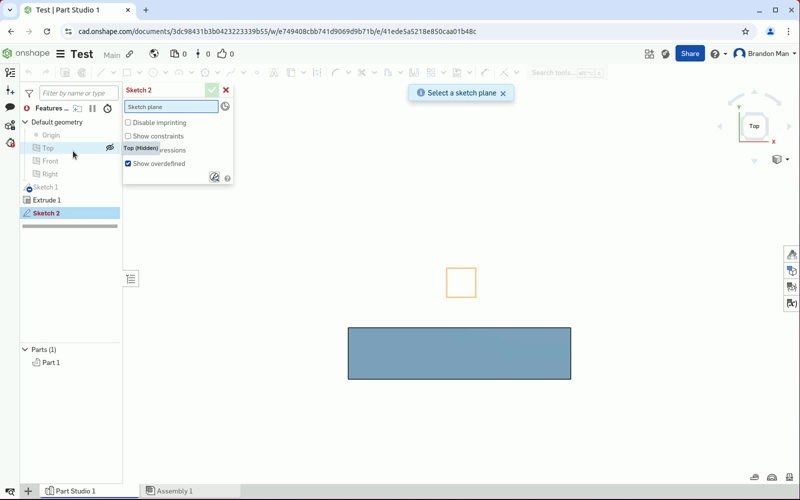
click(73, 150)
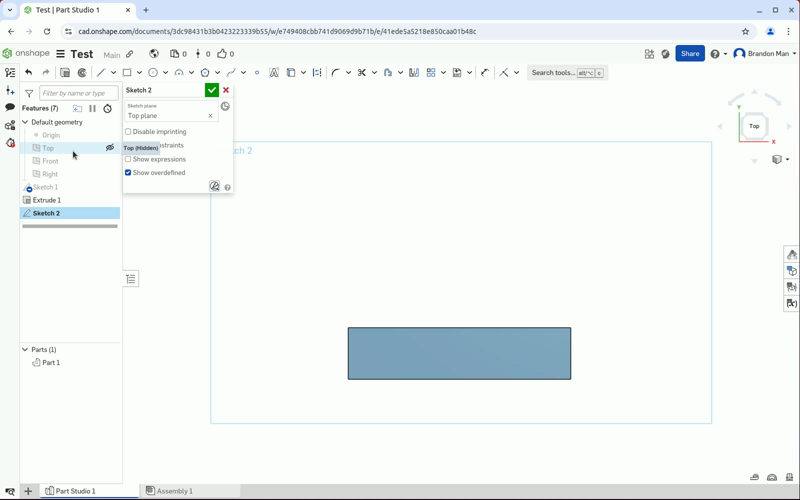
mouse_move(73, 352)
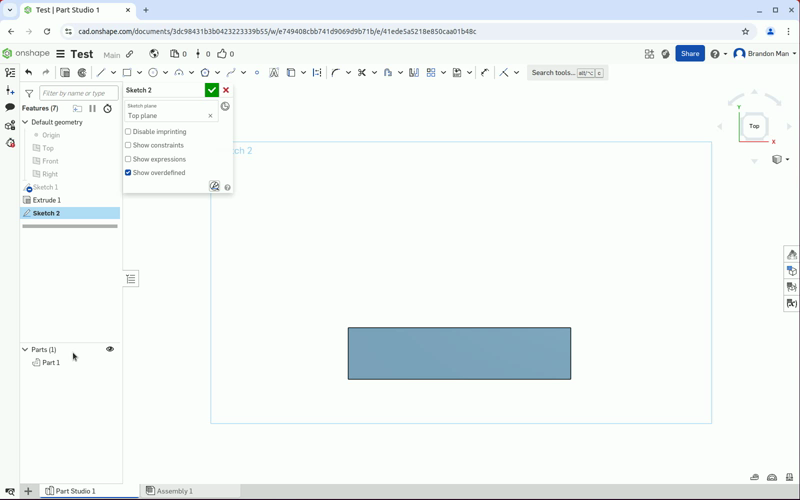
key(y)
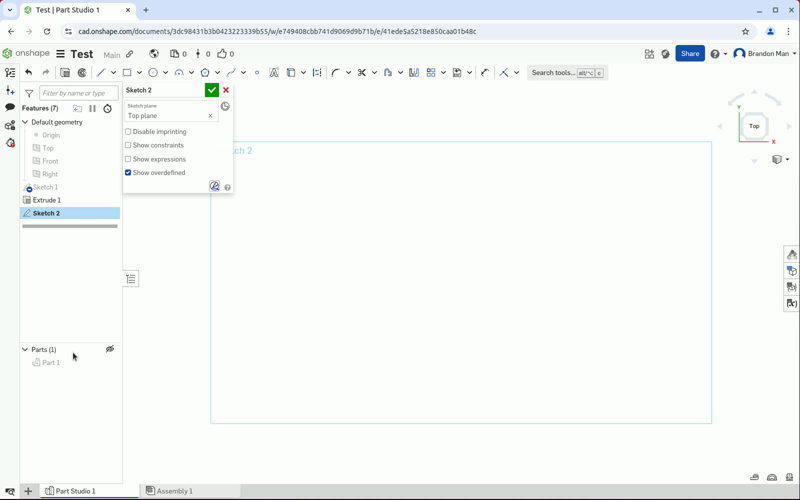
key(l)
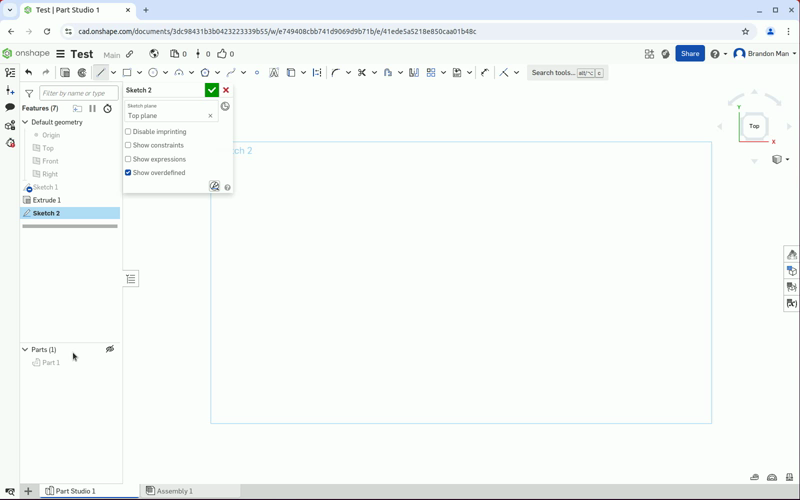
key_down(shift)
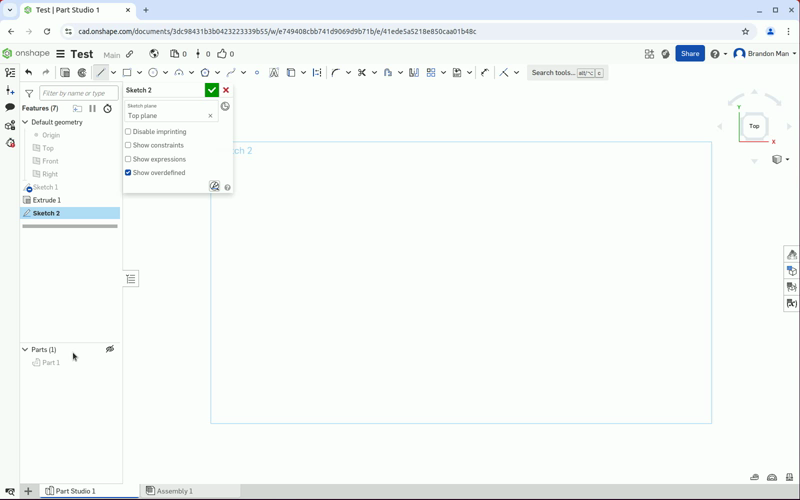
mouse_move(348, 379)
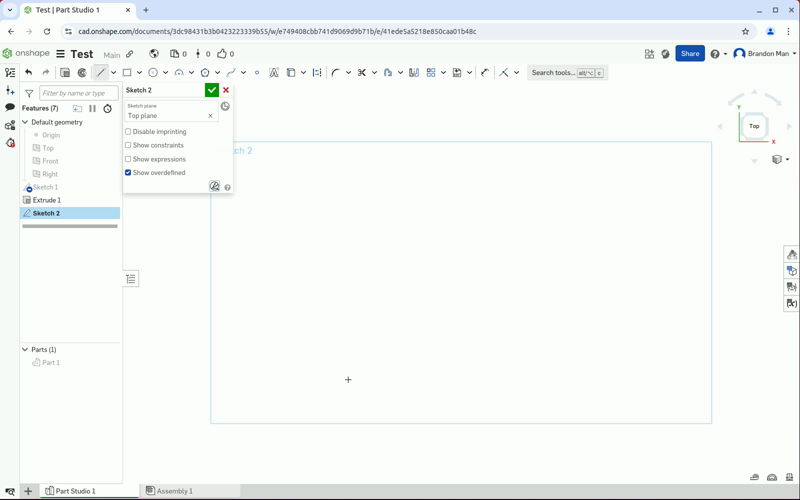
click(348, 379)
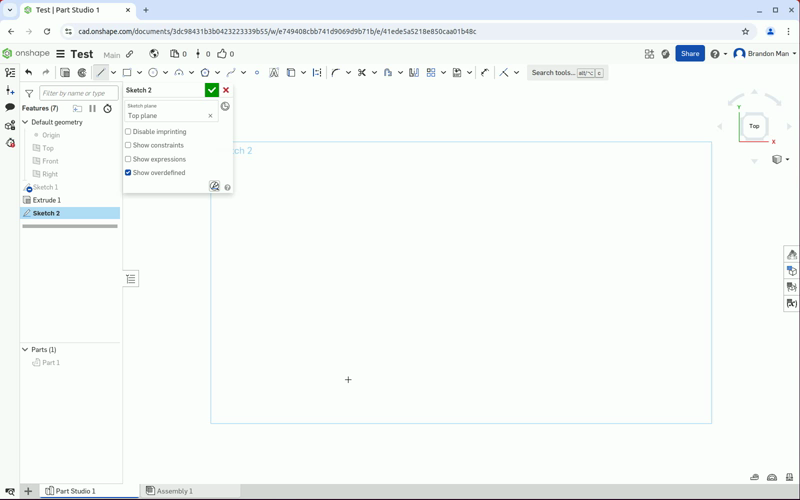
key_up(shift)
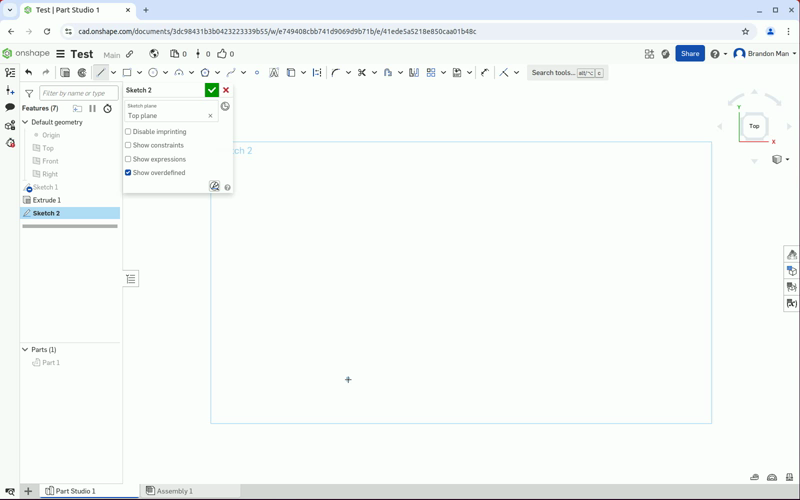
key_down(shift)
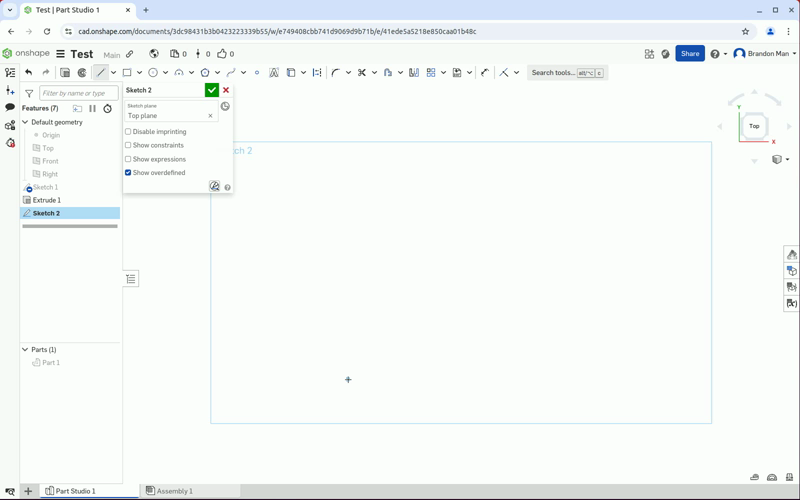
mouse_move(570, 379)
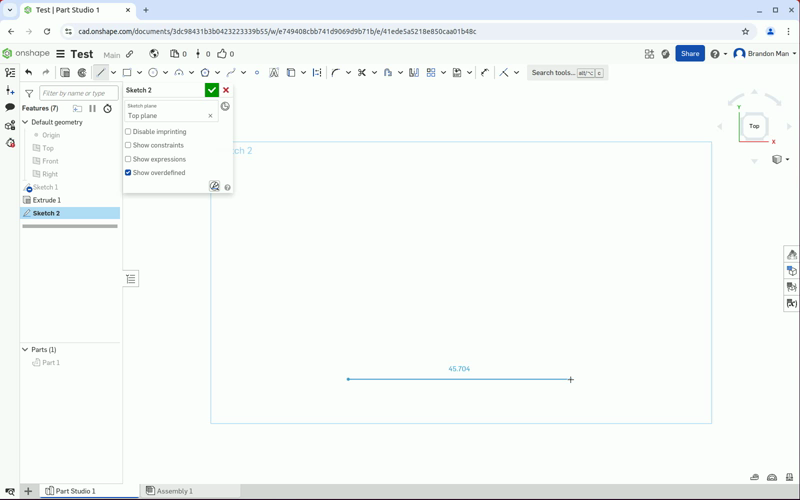
click(570, 379)
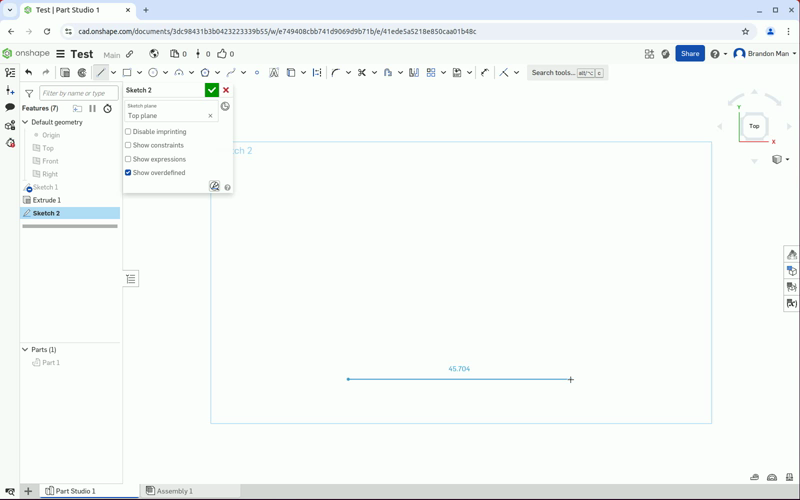
key_up(shift)
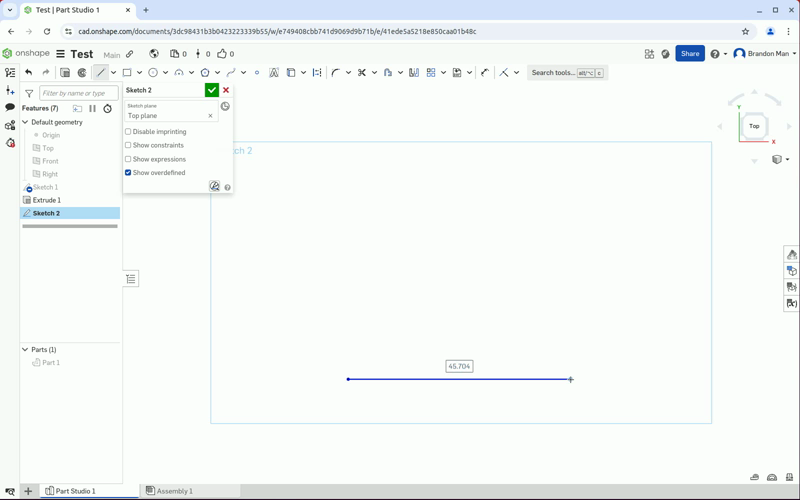
key_down(shift)
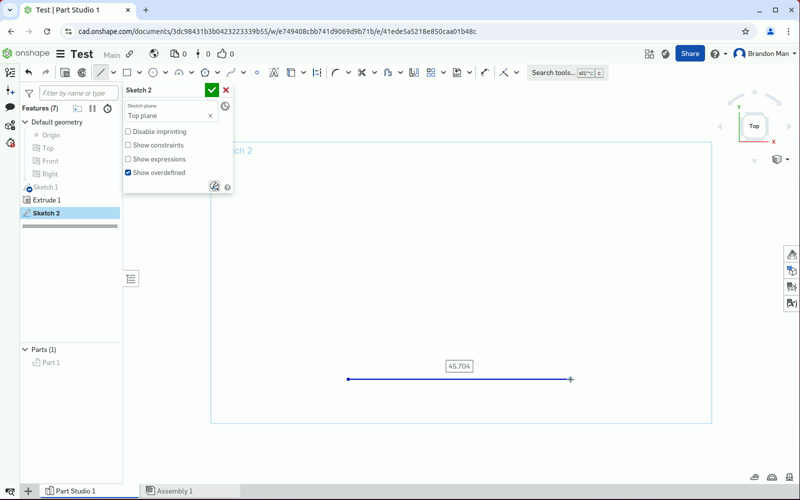
mouse_move(589, 379)
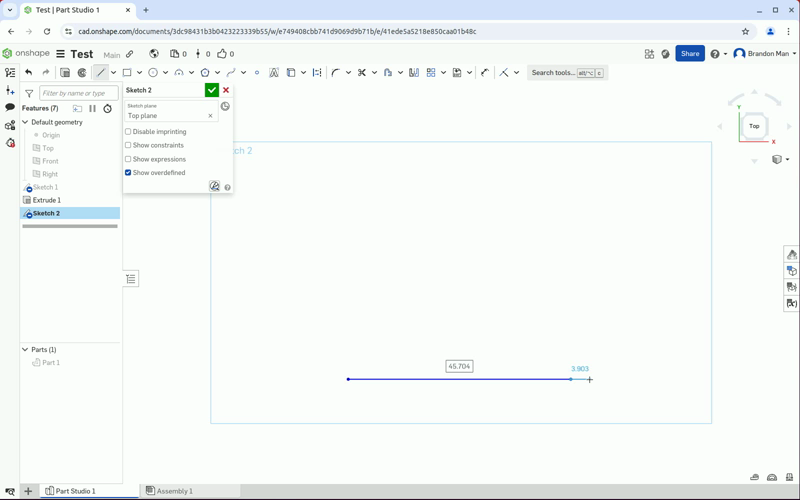
mouse_move(570, 327)
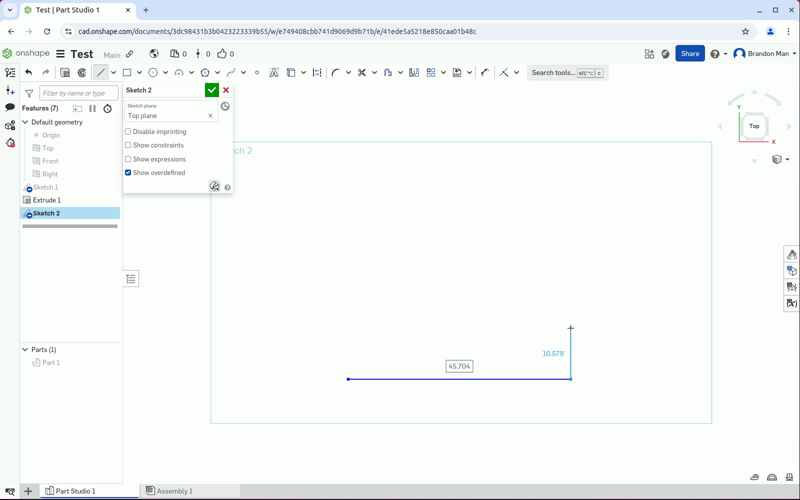
click(570, 327)
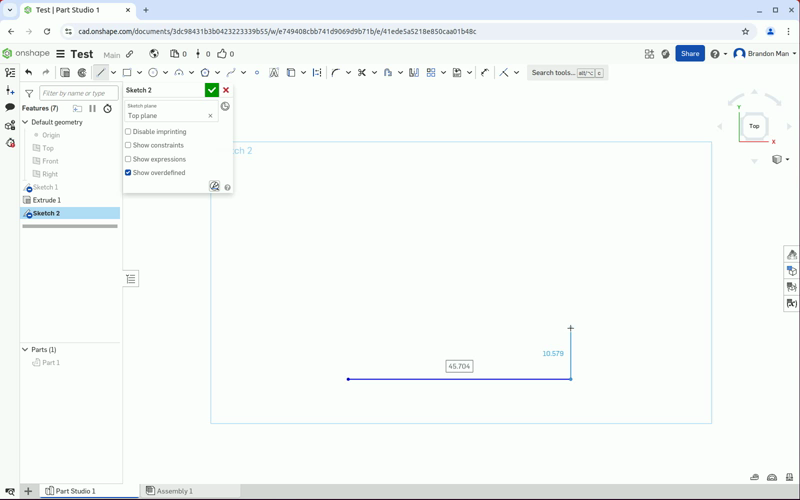
key_up(shift)
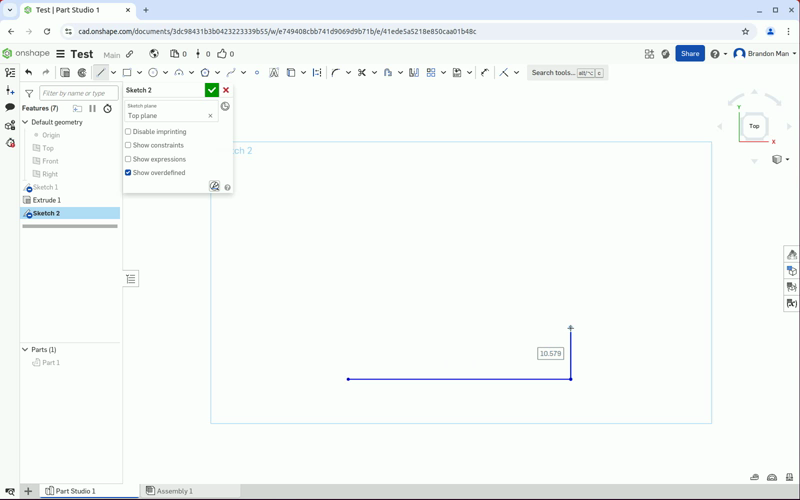
key_down(shift)
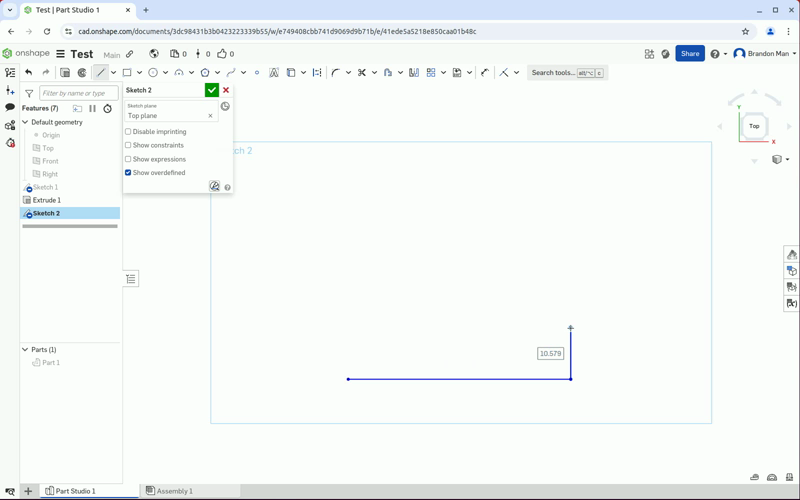
mouse_move(348, 327)
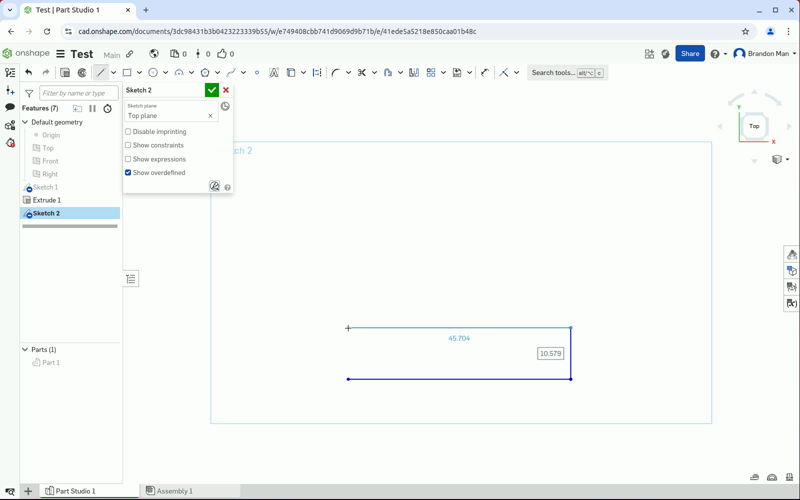
click(348, 327)
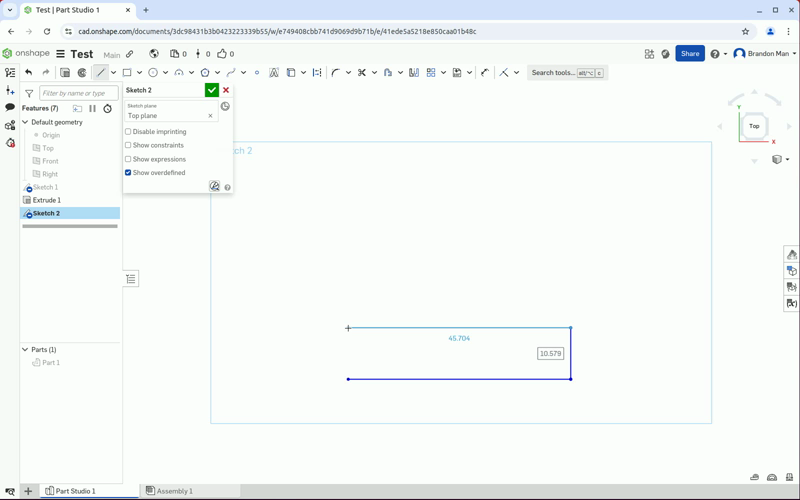
key_up(shift)
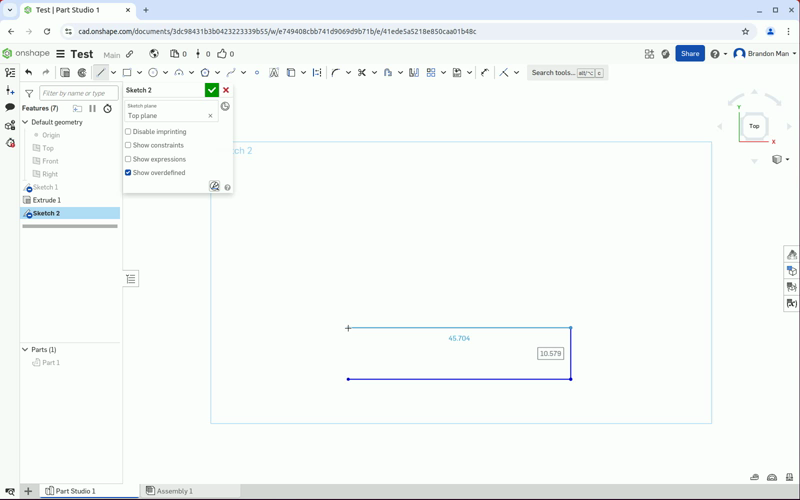
mouse_move(378, 327)
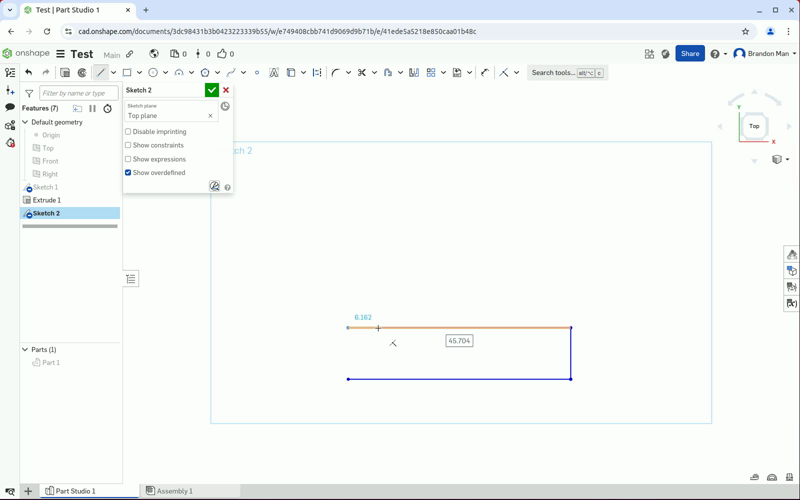
key_down(shift)
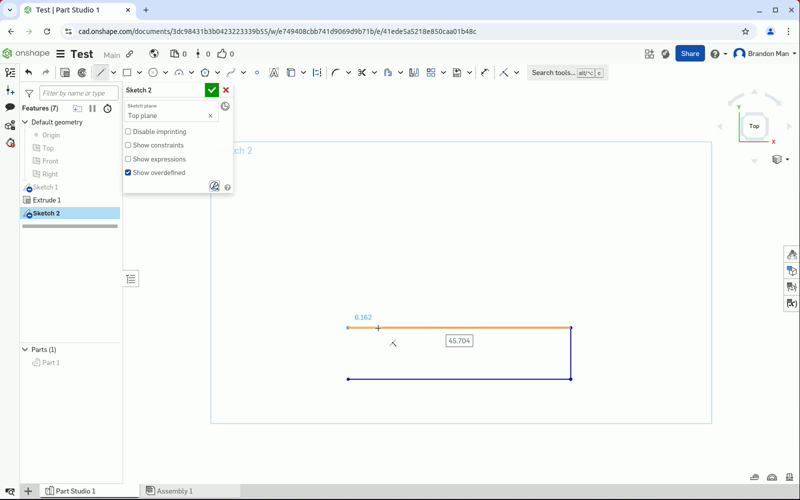
mouse_move(348, 379)
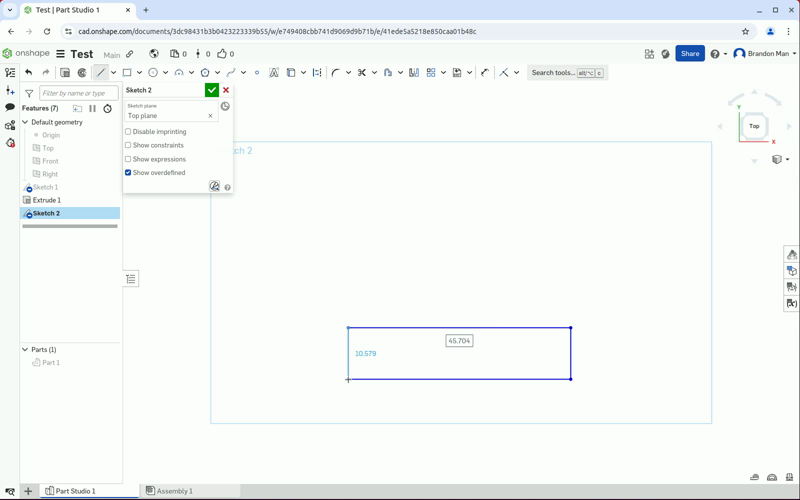
key_up(shift)
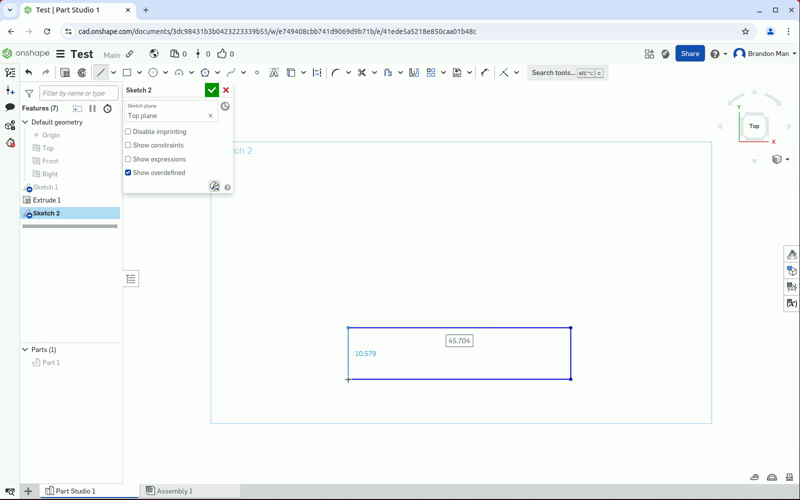
click(348, 379)
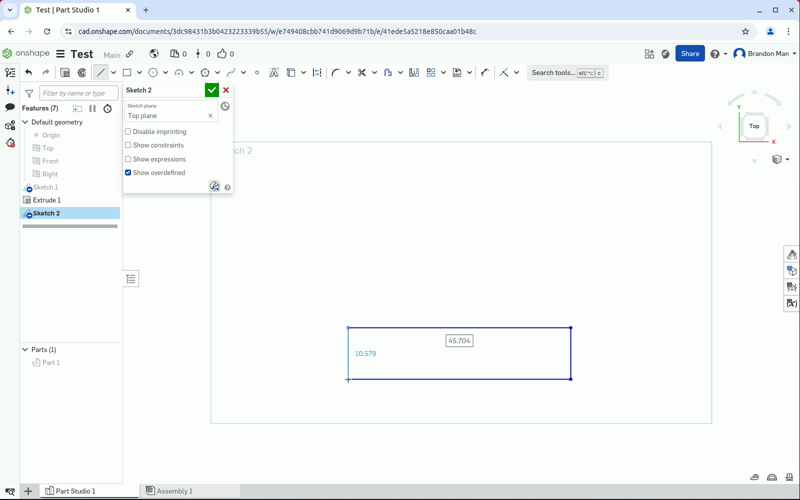
key(esc)
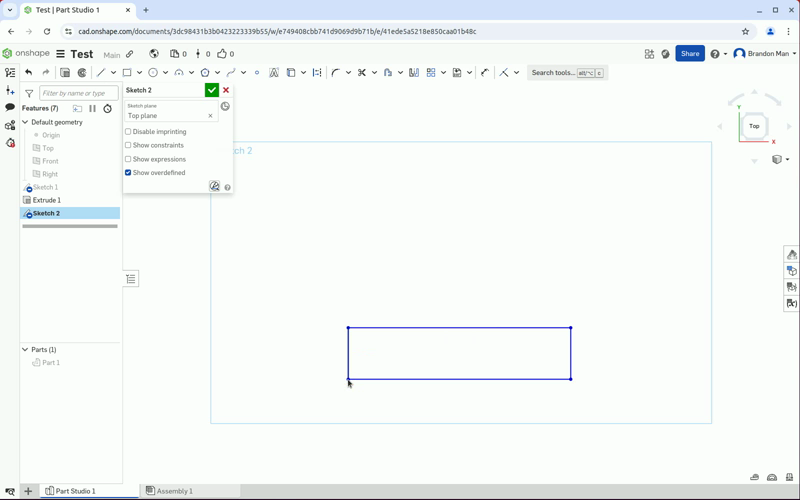
mouse_move(437, 356)
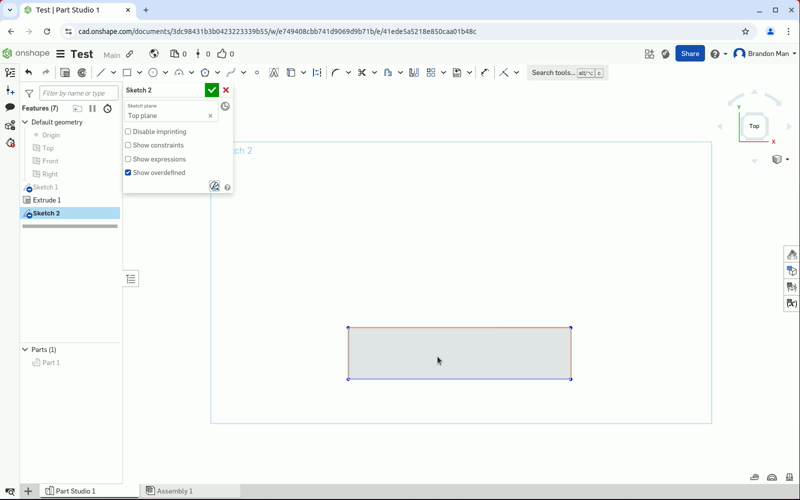
click(437, 356)
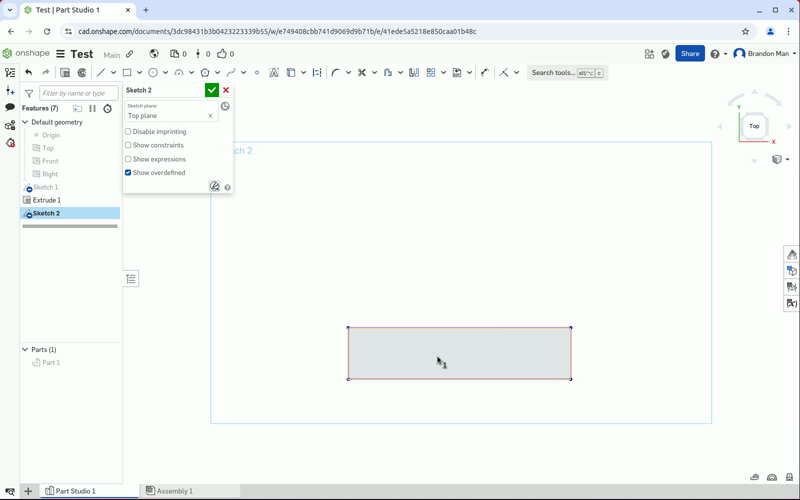
mouse_move(73, 352)
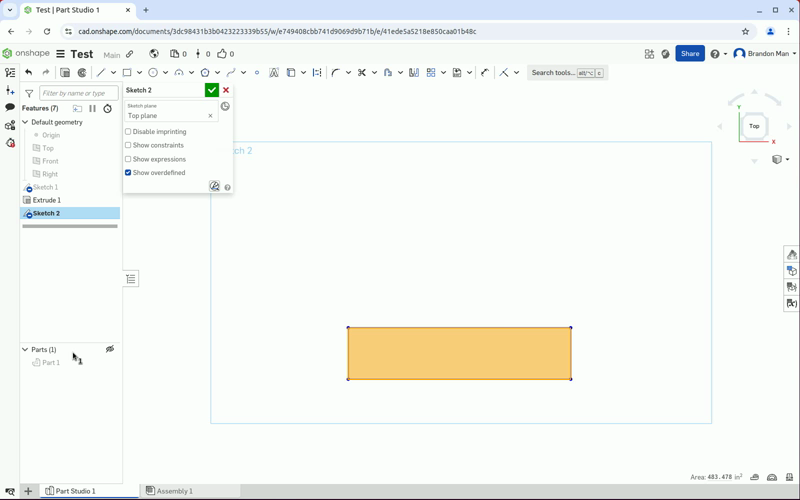
key(shift+y)
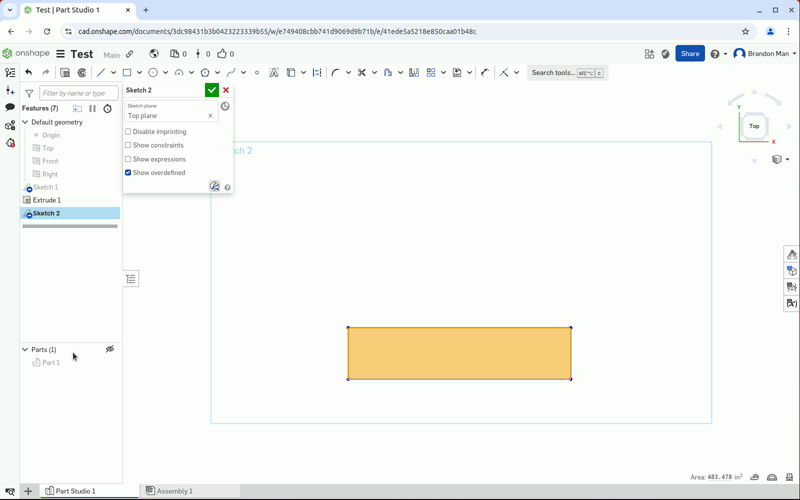
key(shift+e)
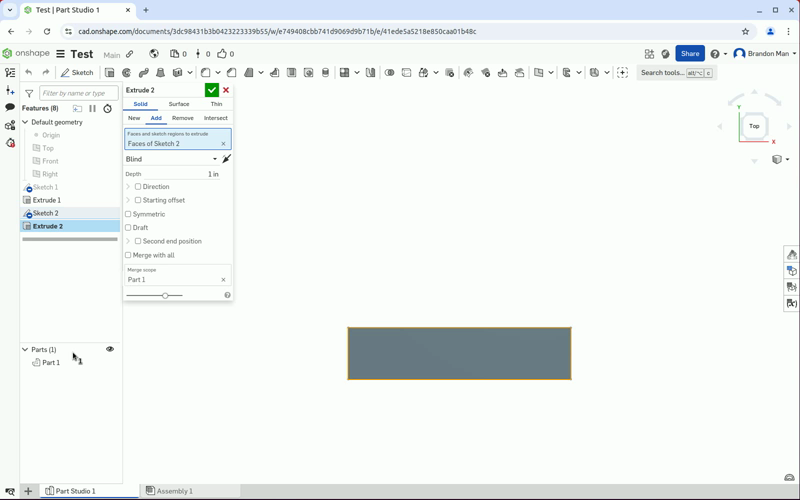
mouse_move(143, 106)
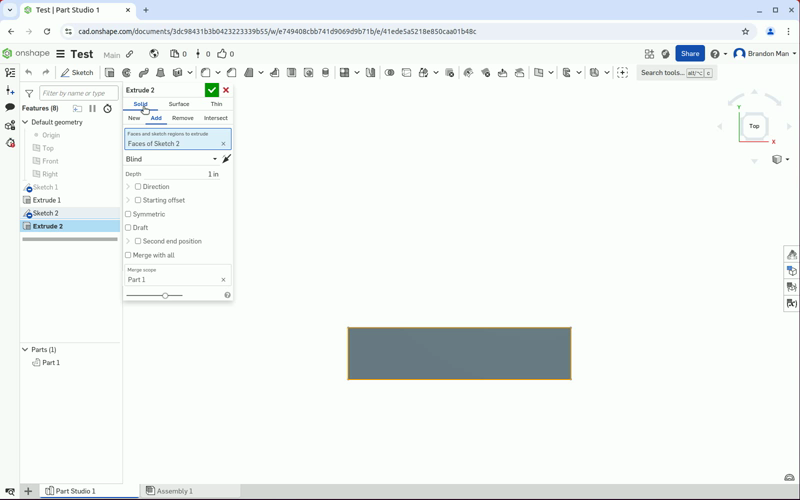
click(143, 106)
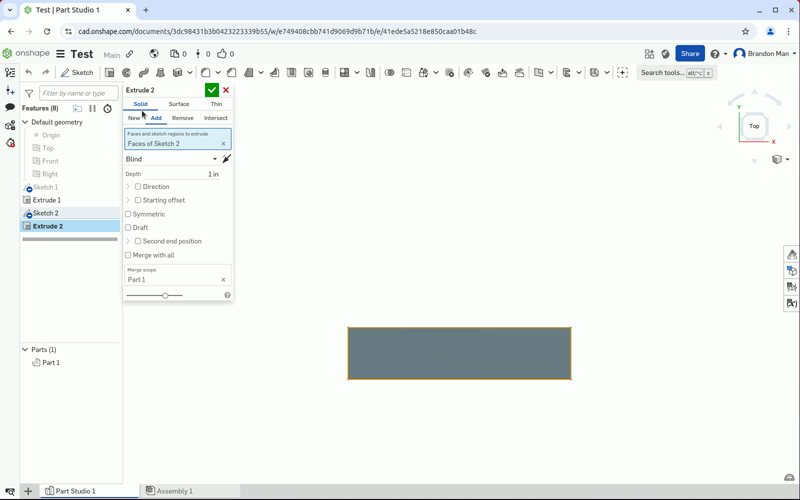
mouse_move(137, 120)
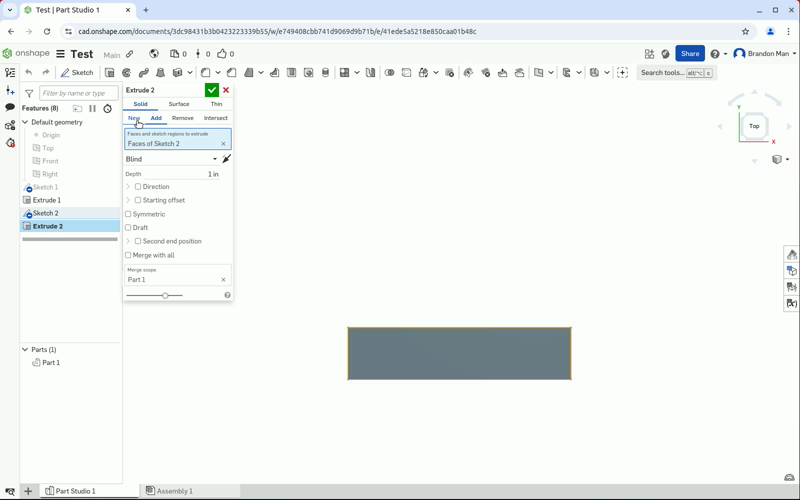
click(137, 120)
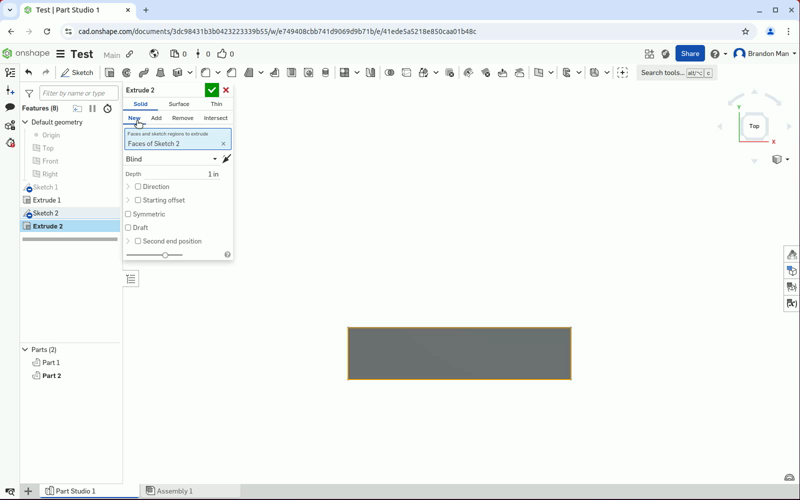
key(tab, 4)
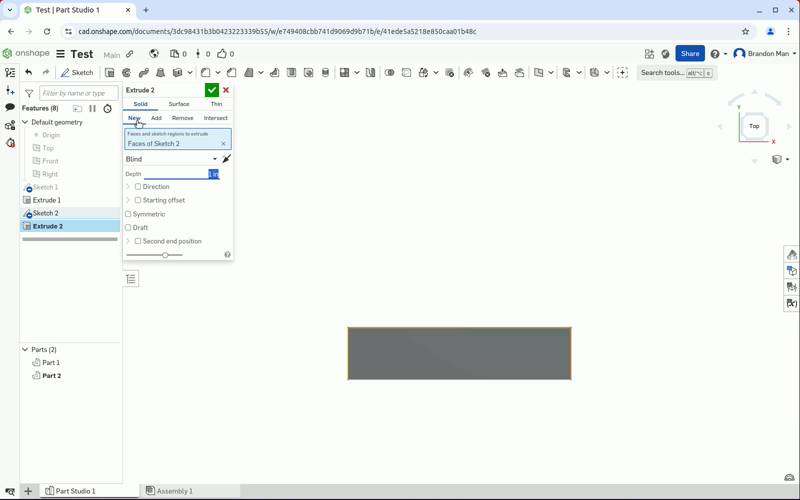
text(0.722)
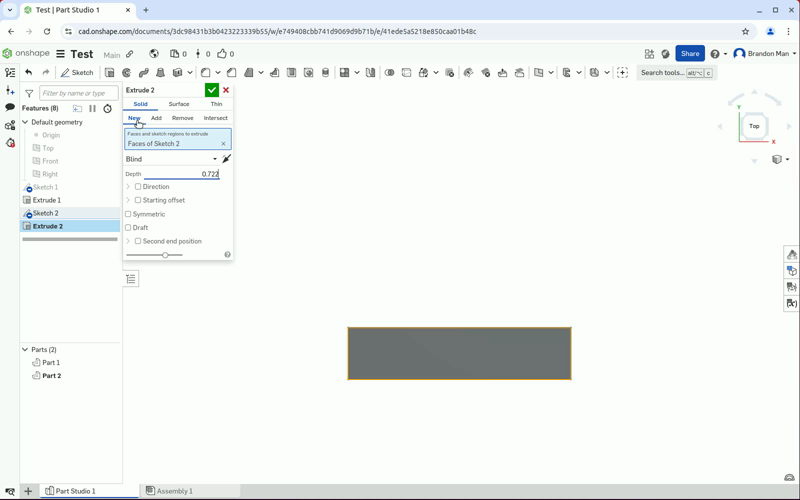
key(enter)
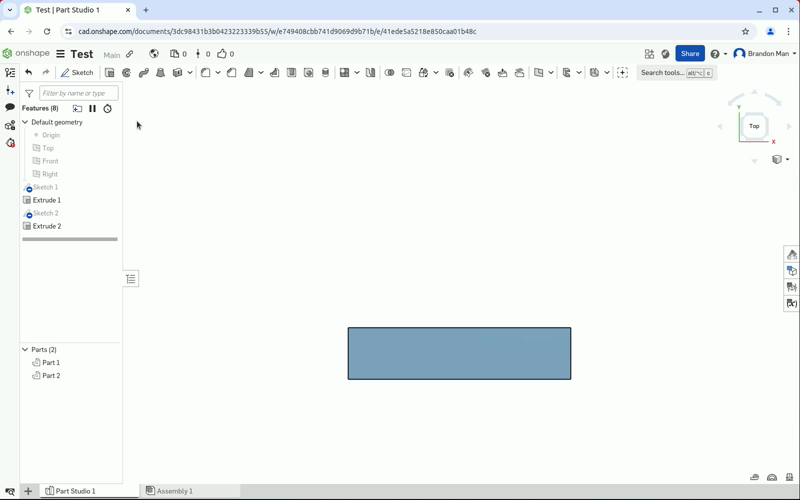
key(shift+h)
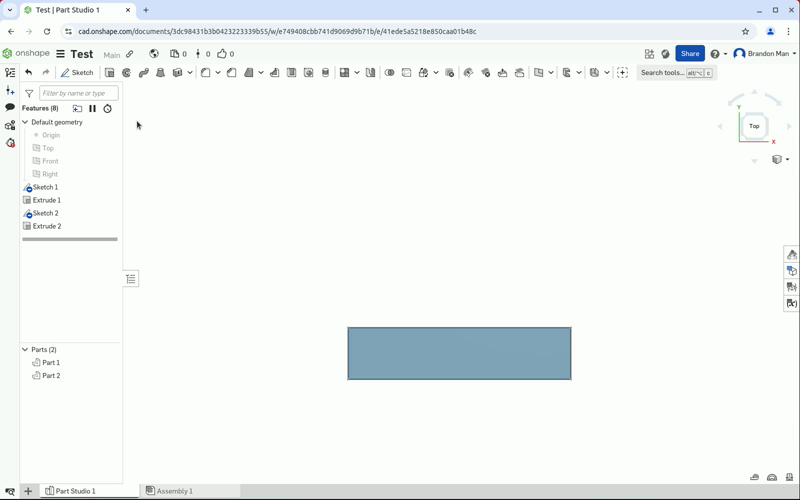
key(shift+h)
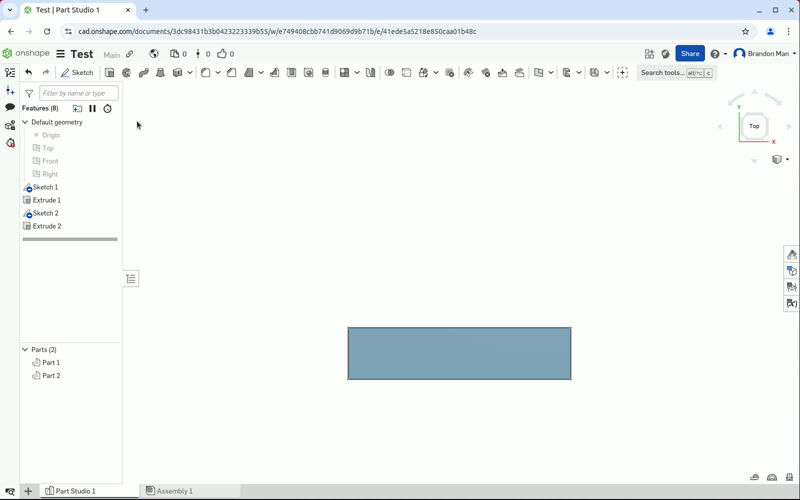
key(shift+7)
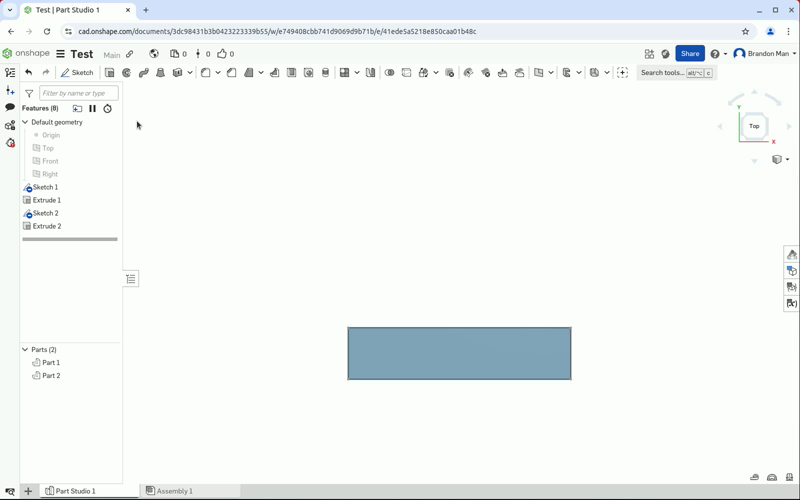
key(up, 3)
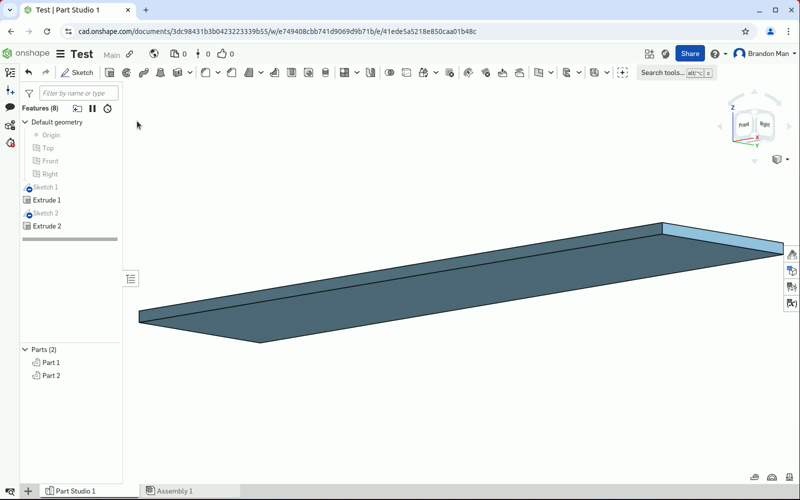
key(left, 3)
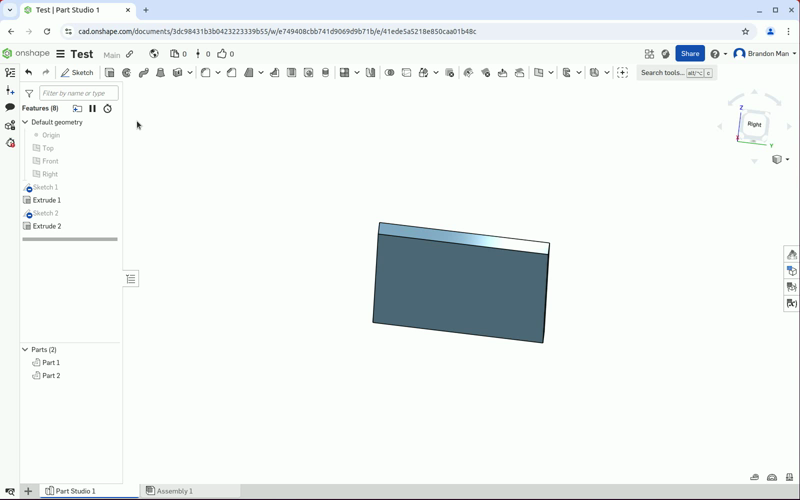
key(right, 3)
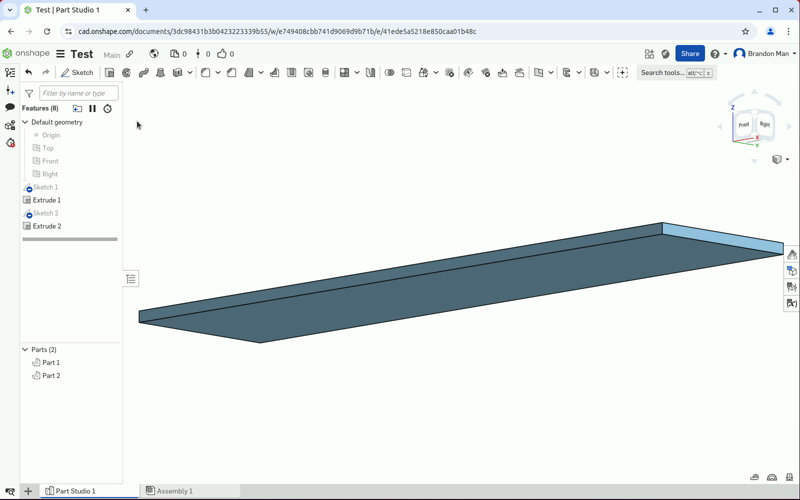
key(down, 3)
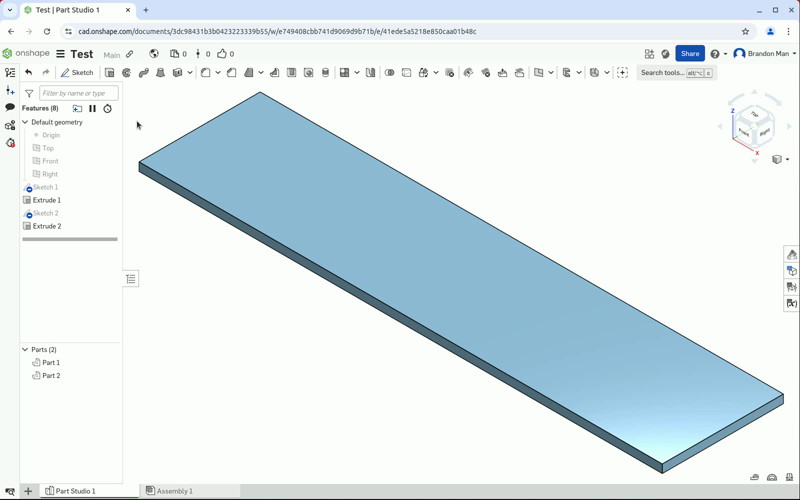
mouse_move(73, 189)
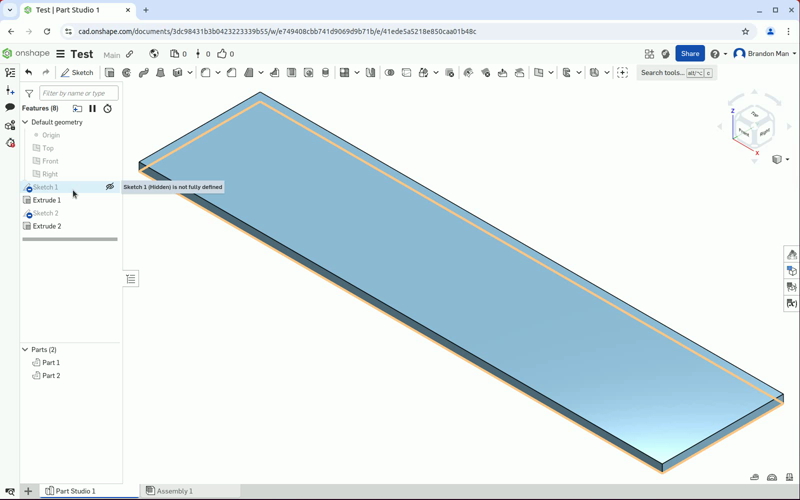
click(73, 189)